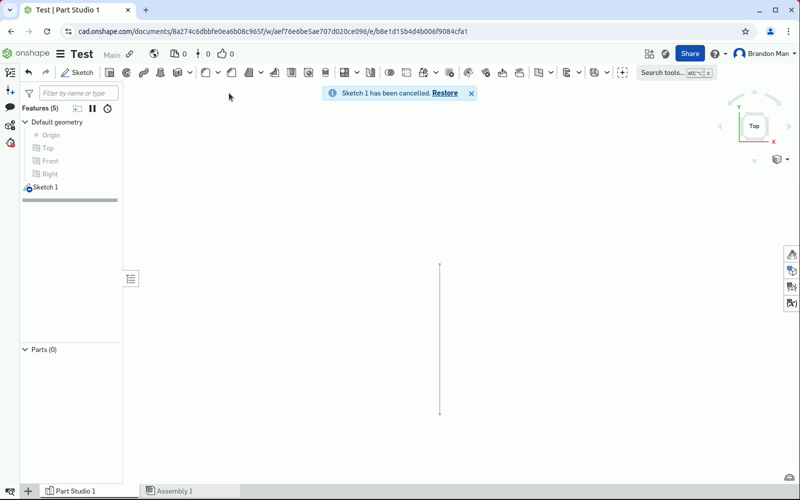
key(shift+h)
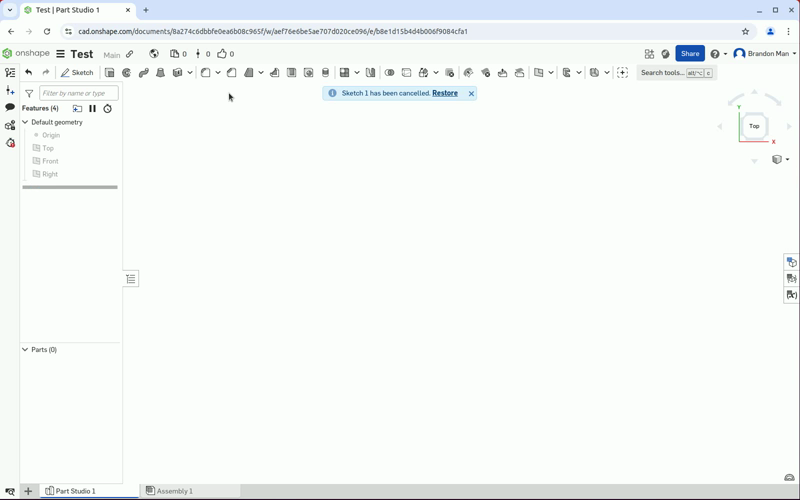
key(shift+s)
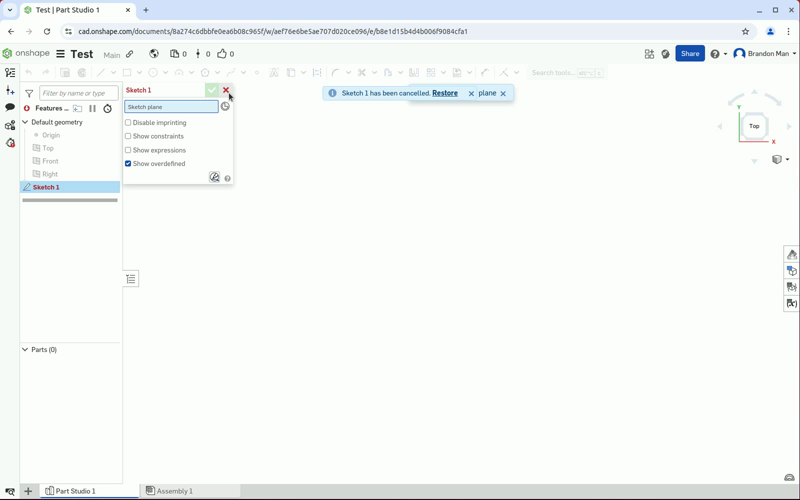
mouse_move(73, 150)
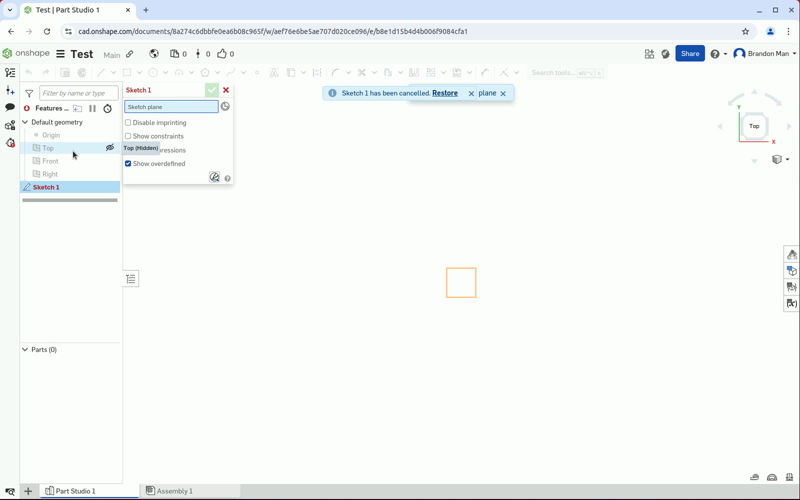
click(73, 150)
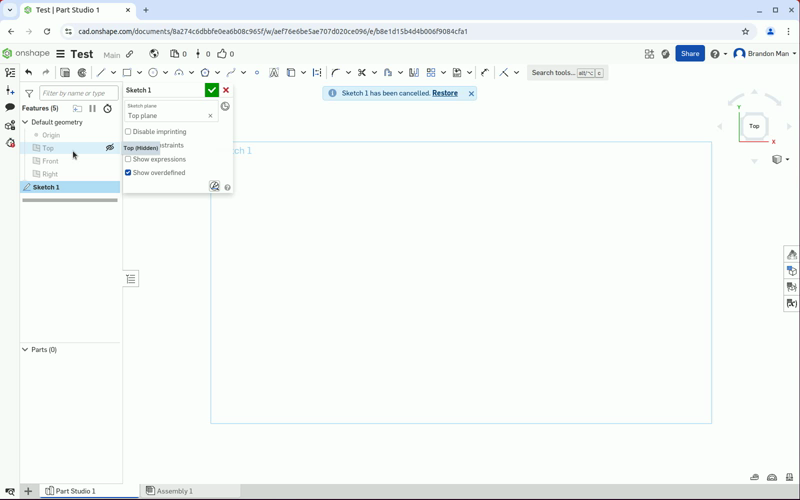
mouse_move(73, 352)
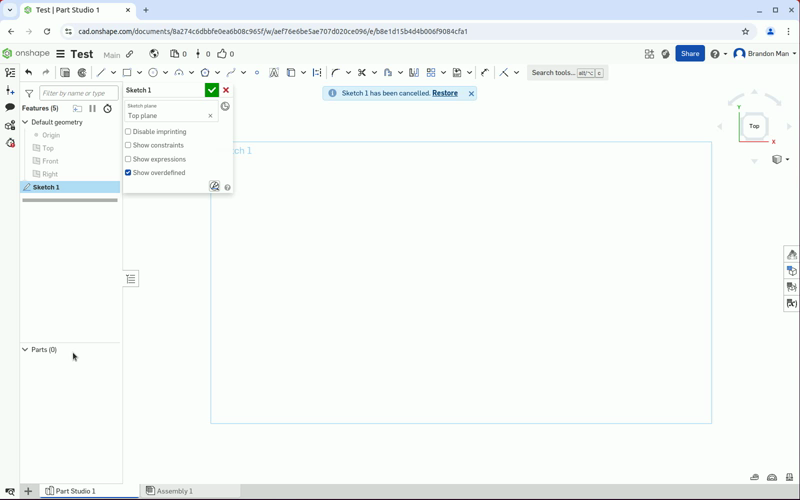
key(y)
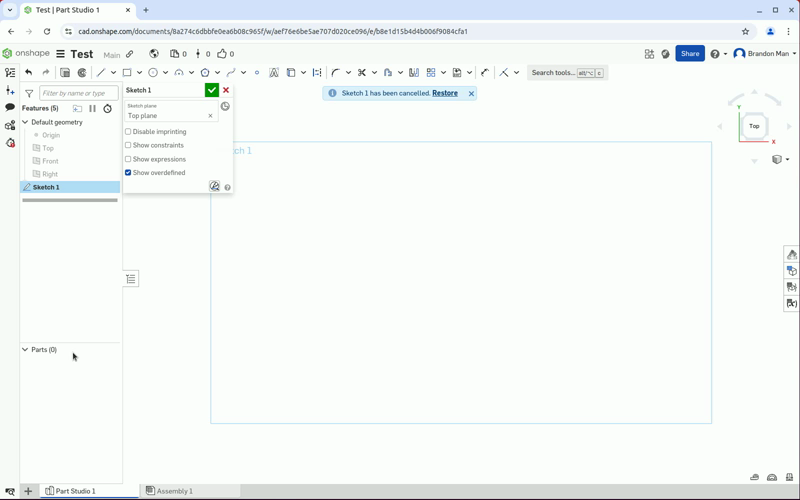
key(l)
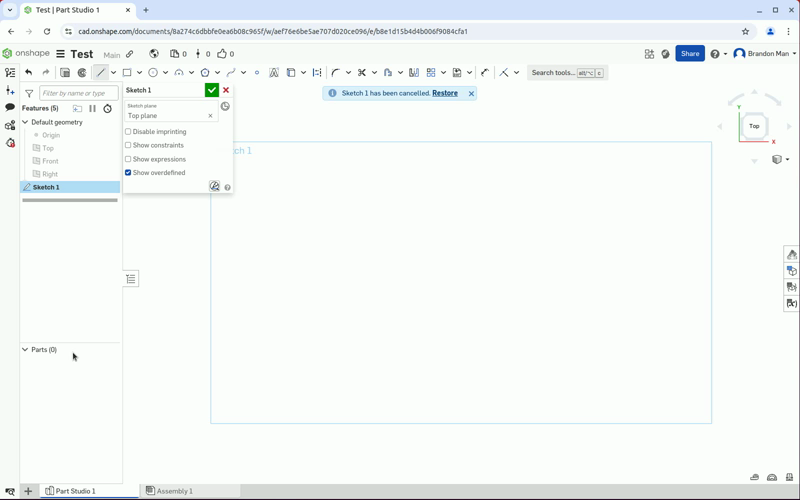
key_down(shift)
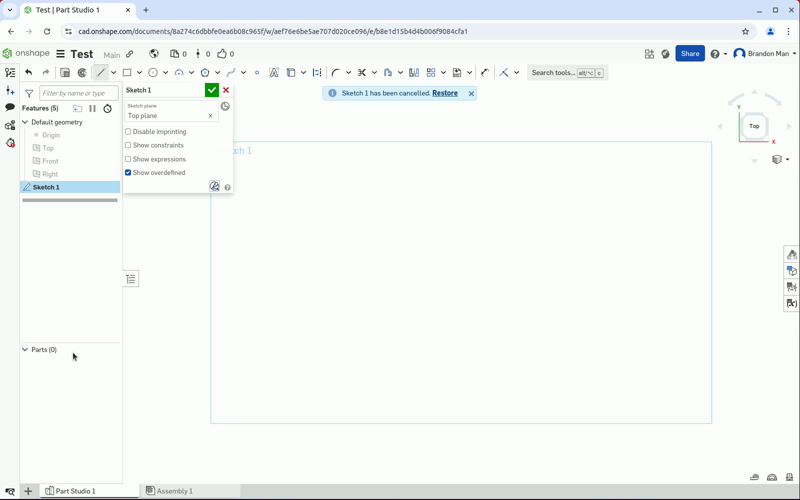
mouse_move(348, 282)
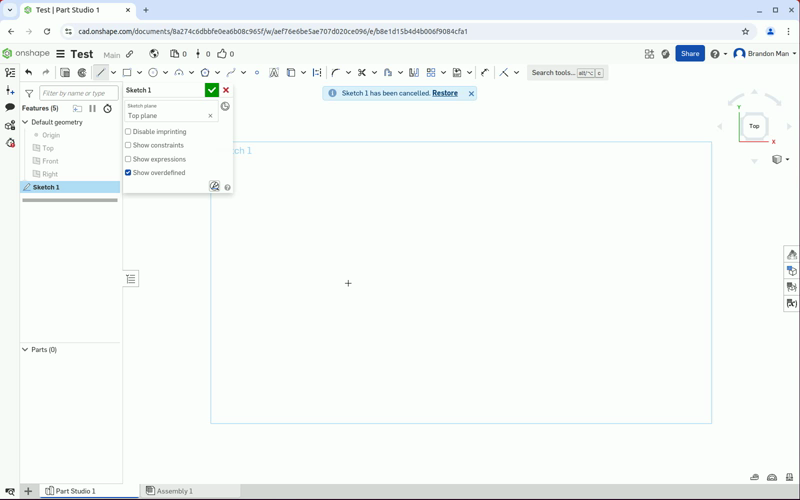
click(348, 282)
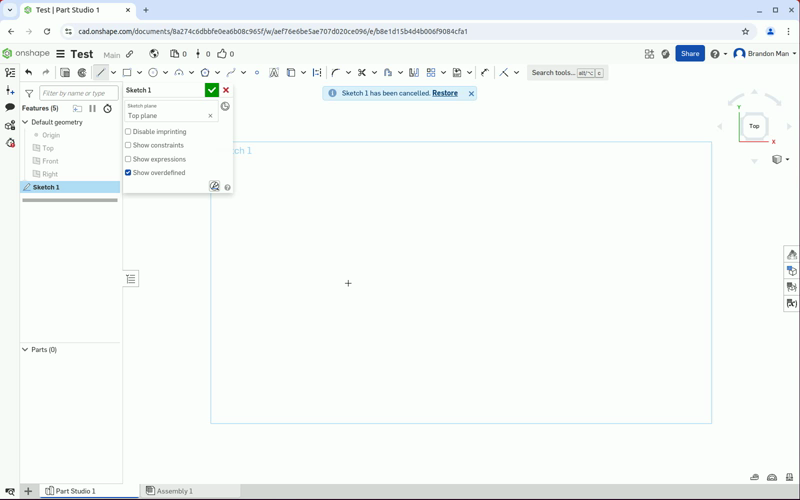
key_up(shift)
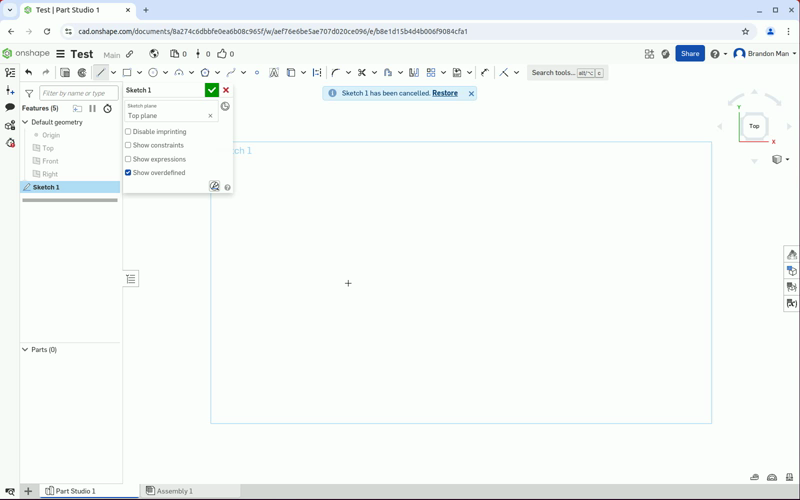
key_down(shift)
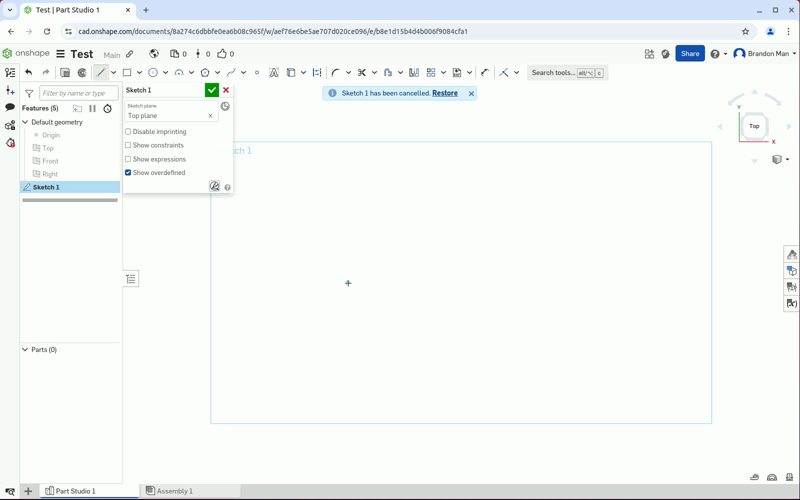
mouse_move(460, 282)
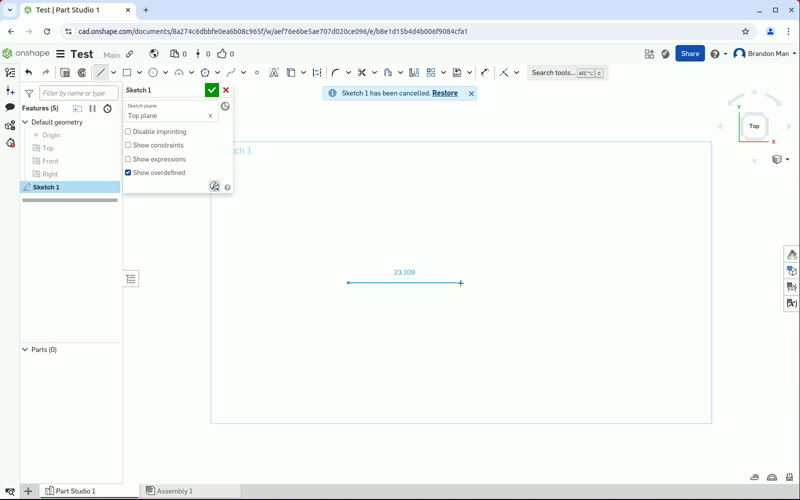
click(460, 282)
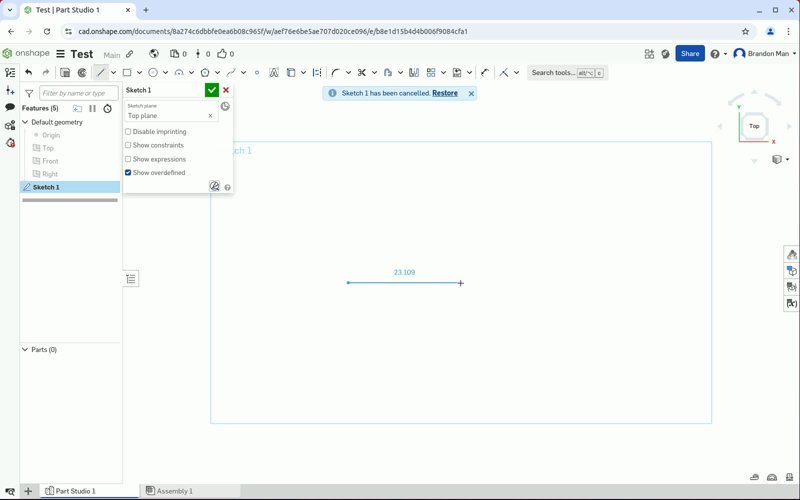
key_up(shift)
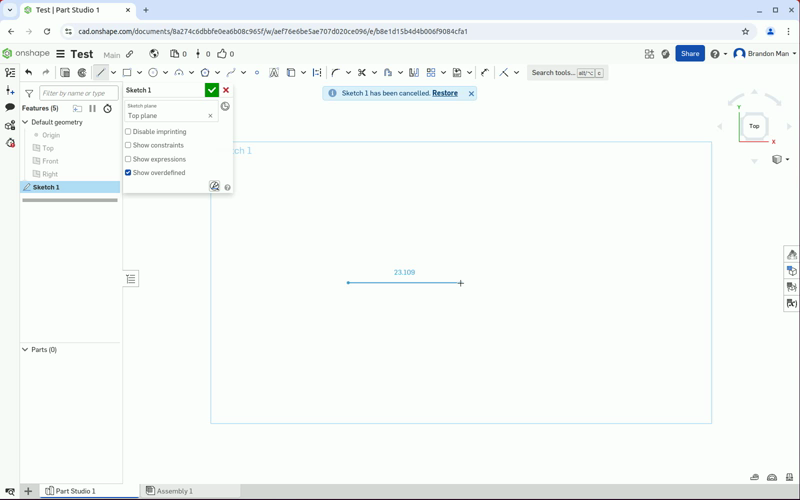
key_down(shift)
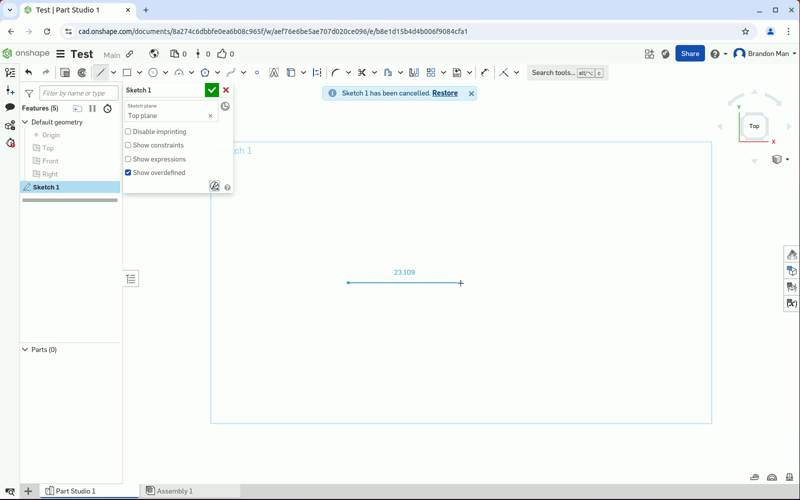
mouse_move(460, 201)
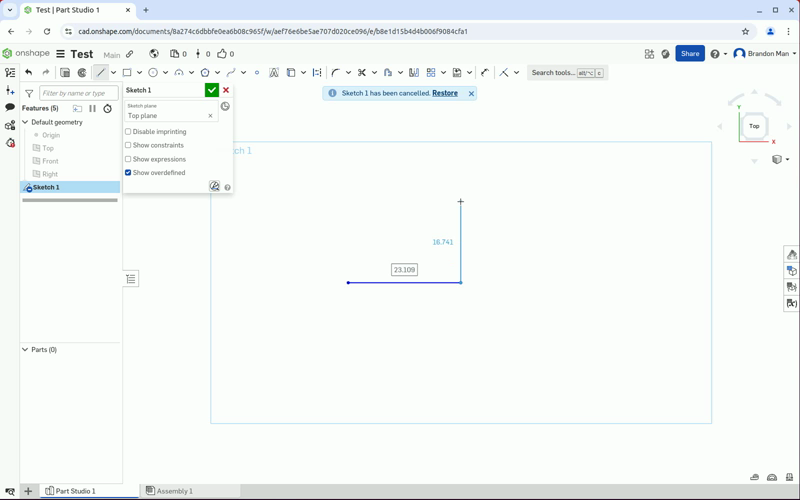
click(460, 201)
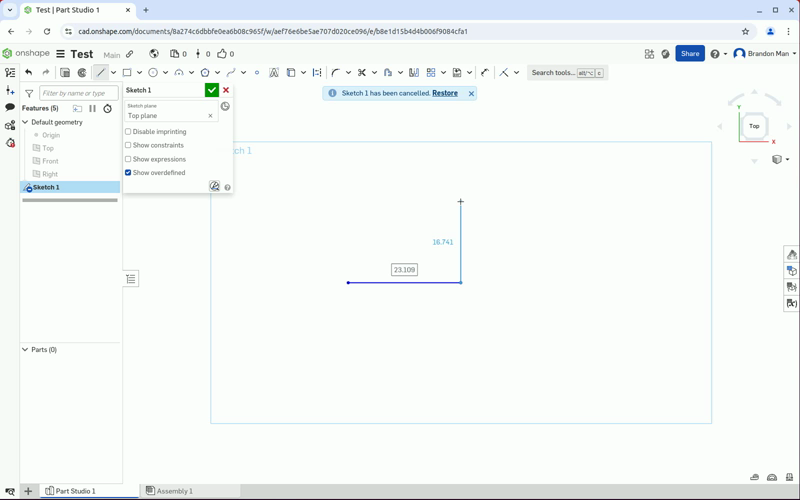
key_up(shift)
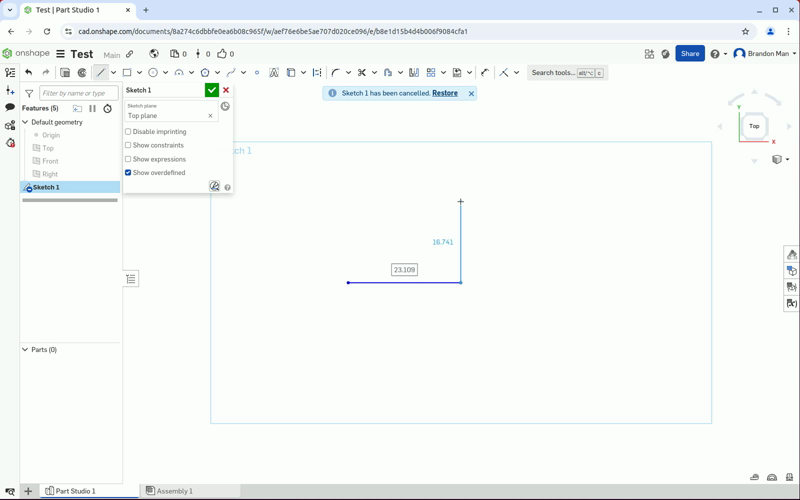
key_down(shift)
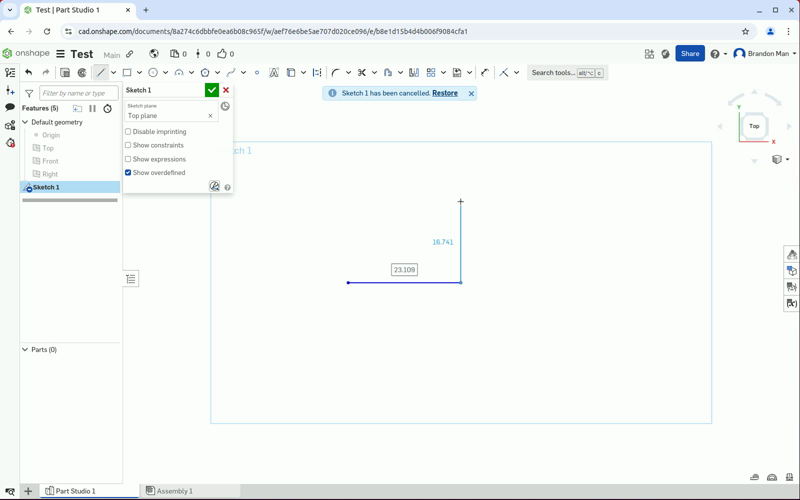
mouse_move(348, 201)
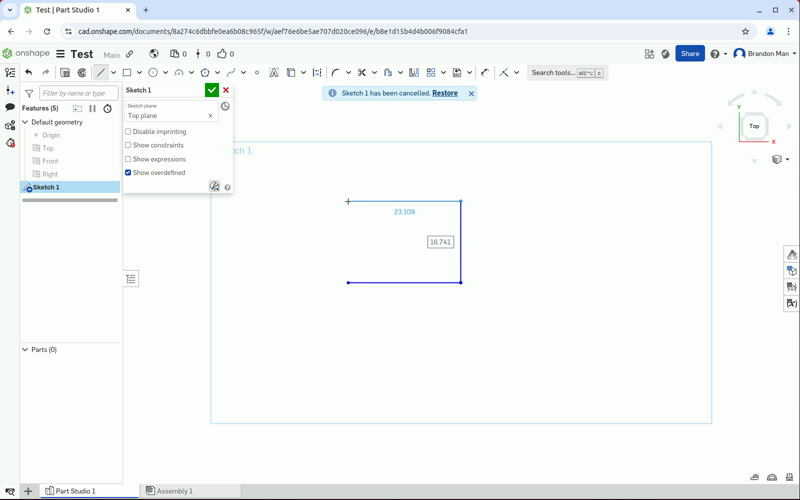
click(348, 201)
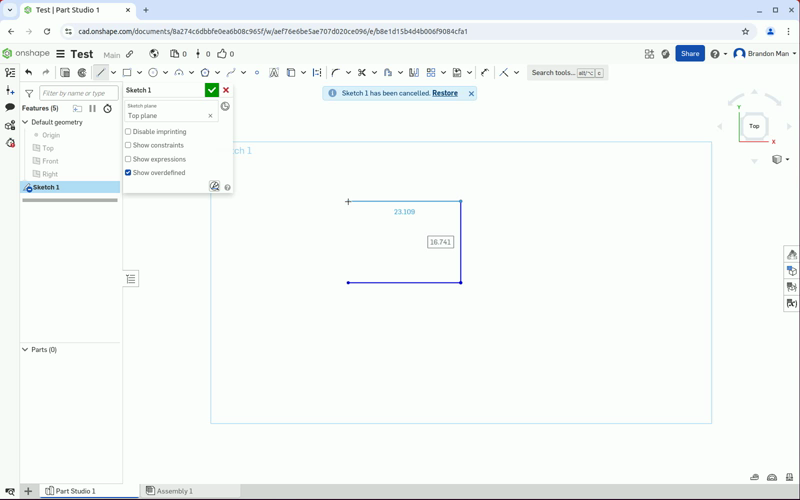
key_up(shift)
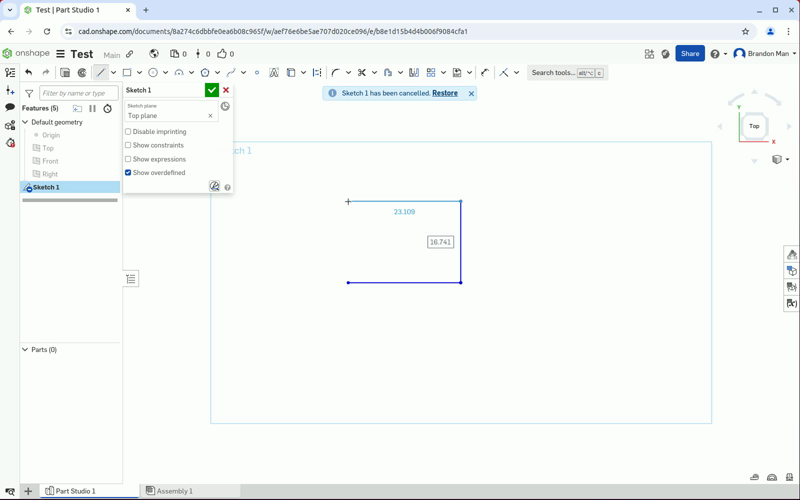
key_down(shift)
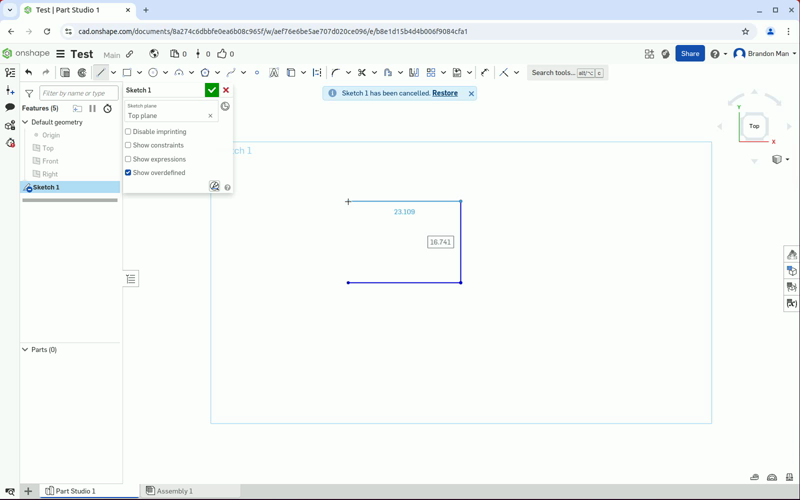
mouse_move(348, 282)
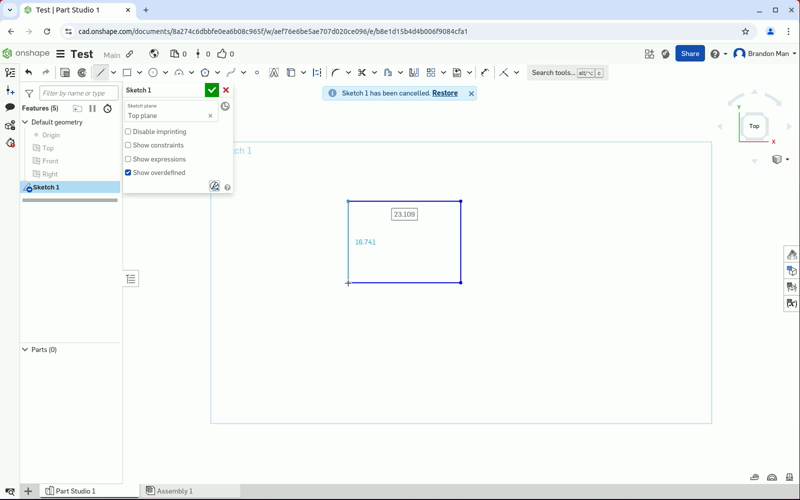
key_up(shift)
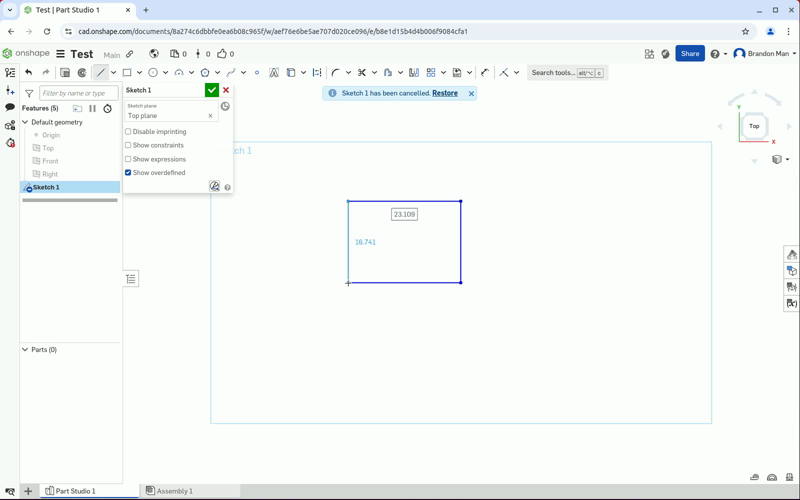
click(348, 282)
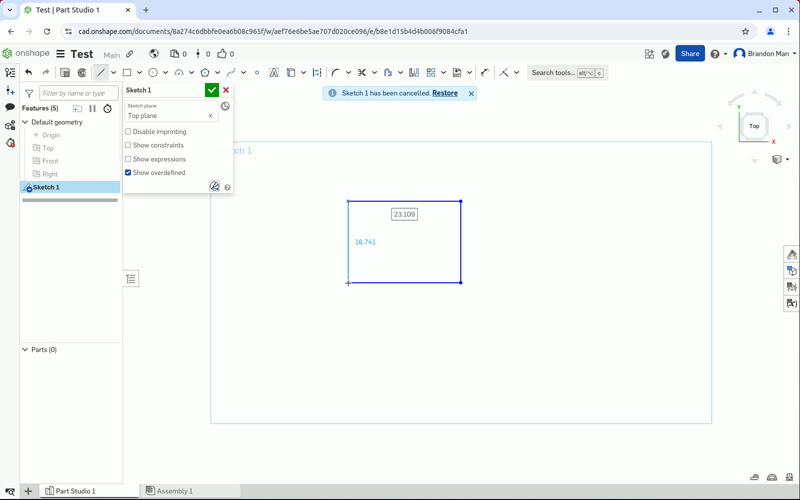
key(esc)
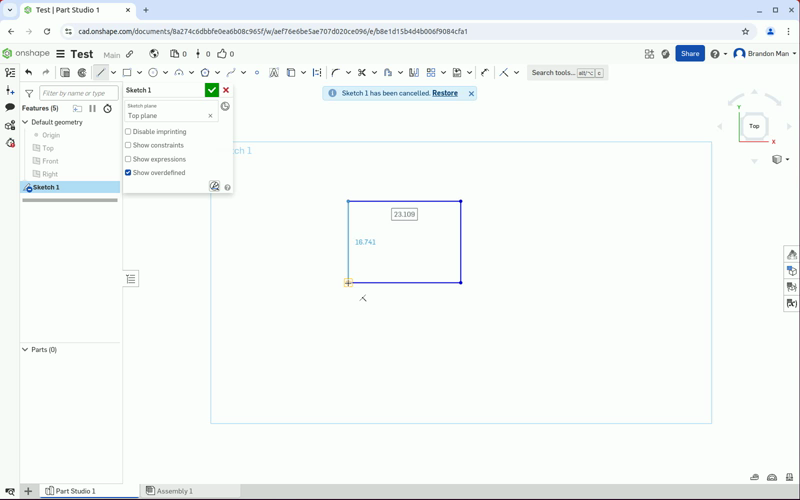
mouse_move(382, 256)
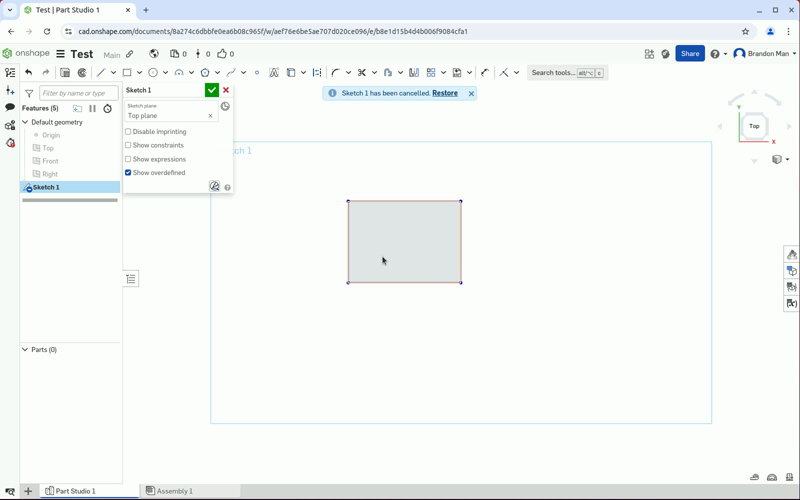
click(382, 256)
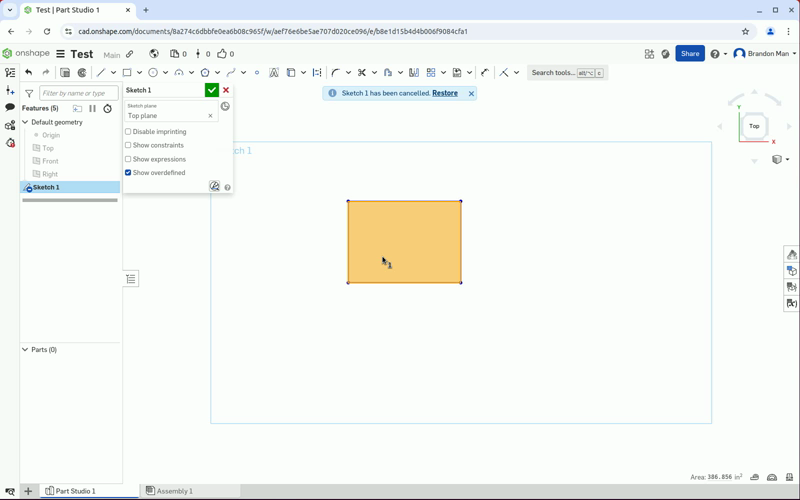
mouse_move(73, 352)
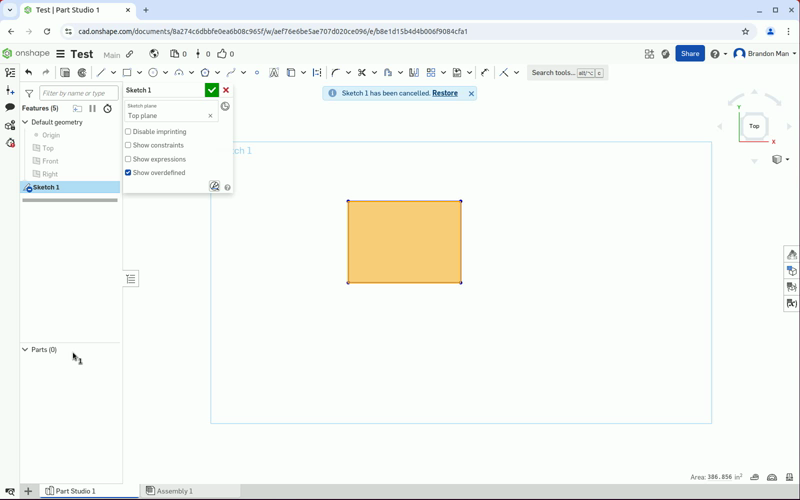
key(shift+y)
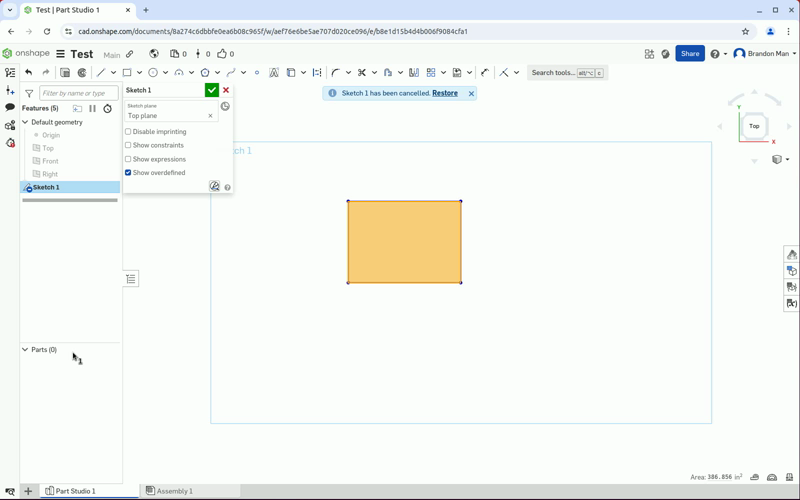
key(shift+e)
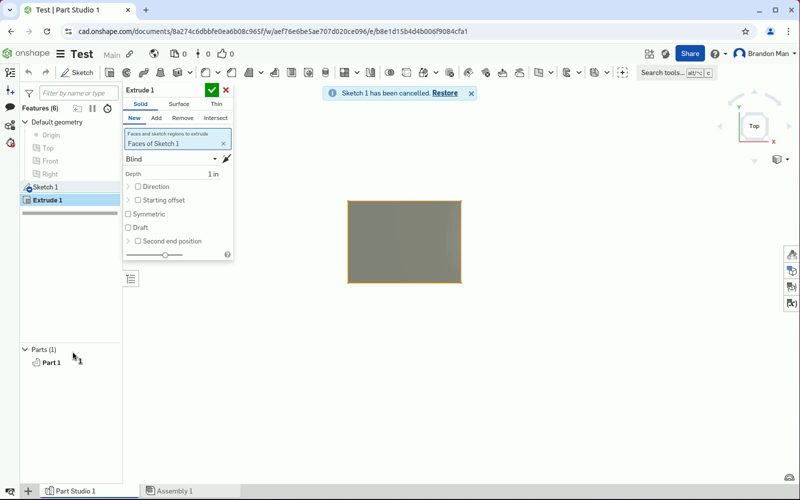
mouse_move(143, 106)
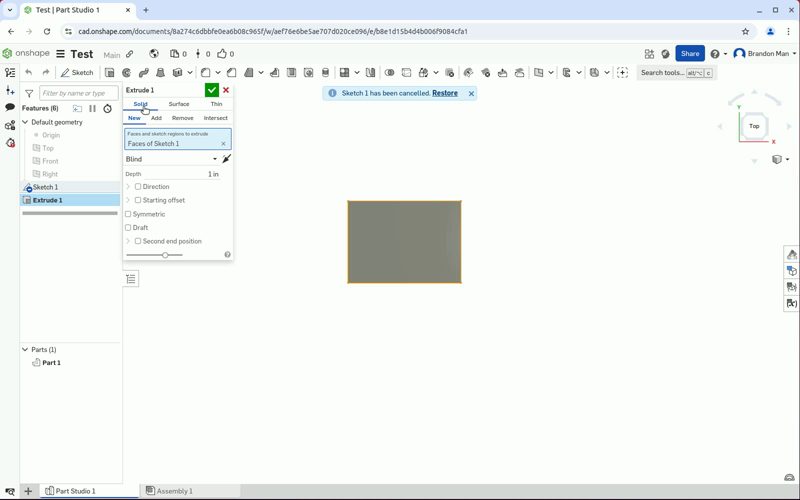
click(143, 106)
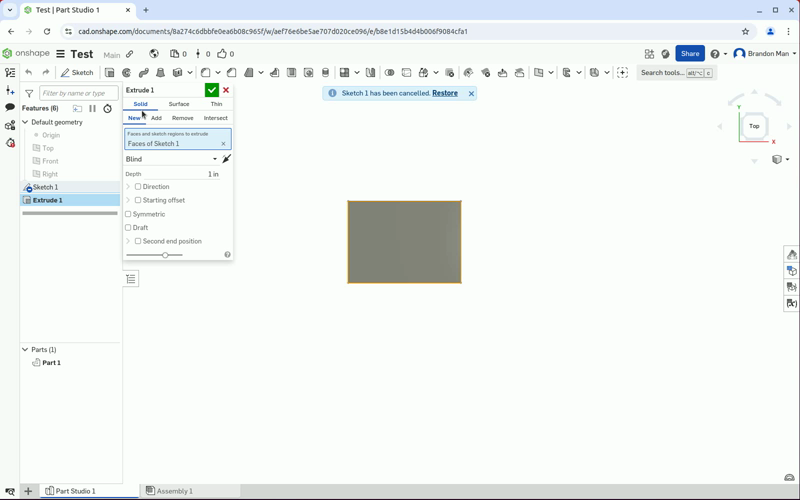
mouse_move(137, 120)
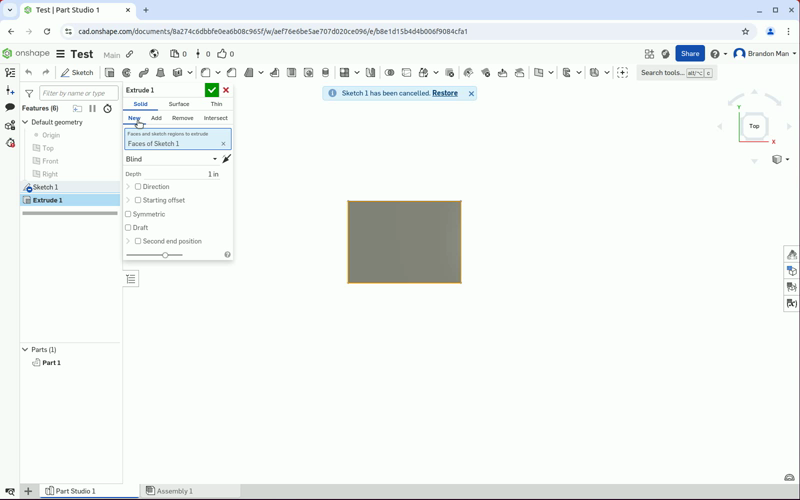
click(137, 120)
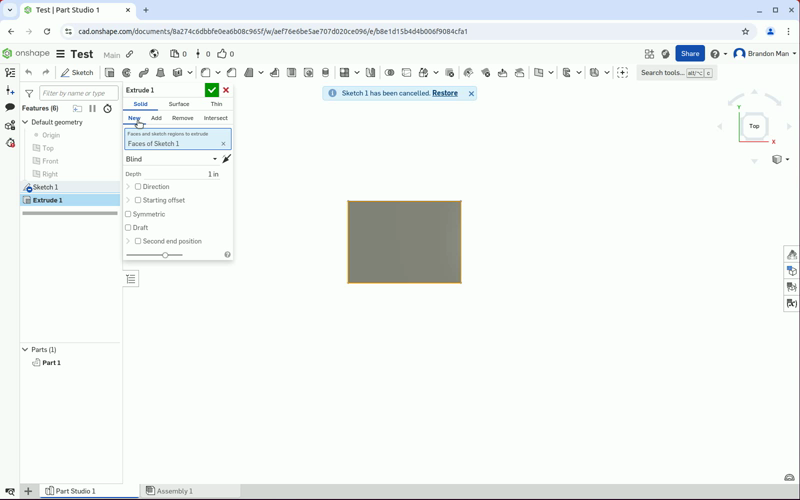
key(tab, 4)
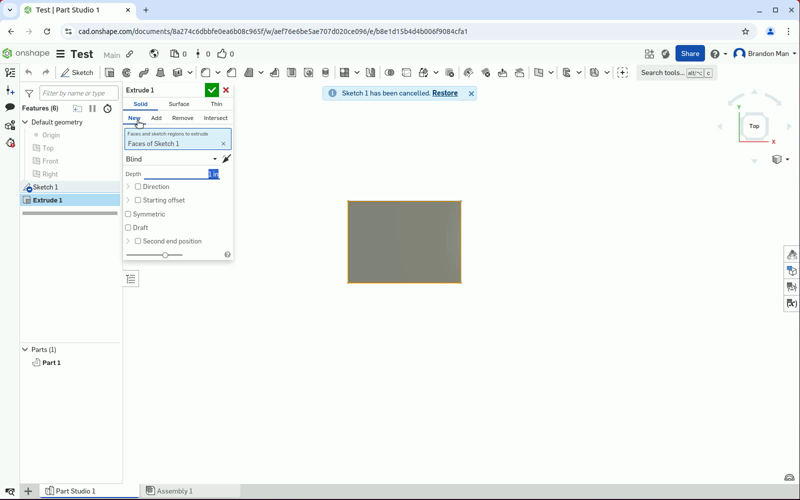
text(-5.055)
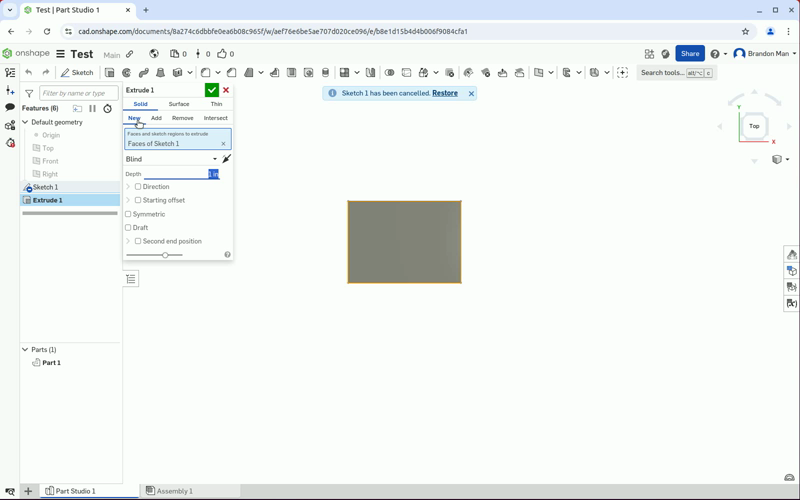
key(enter)
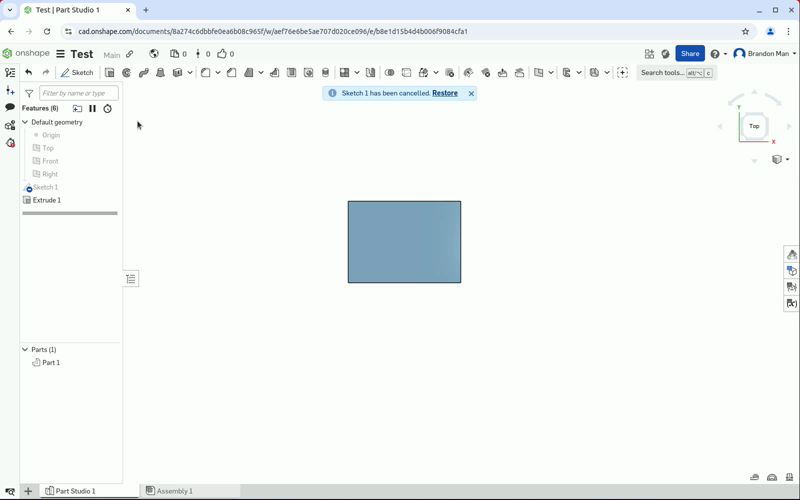
key(shift+h)
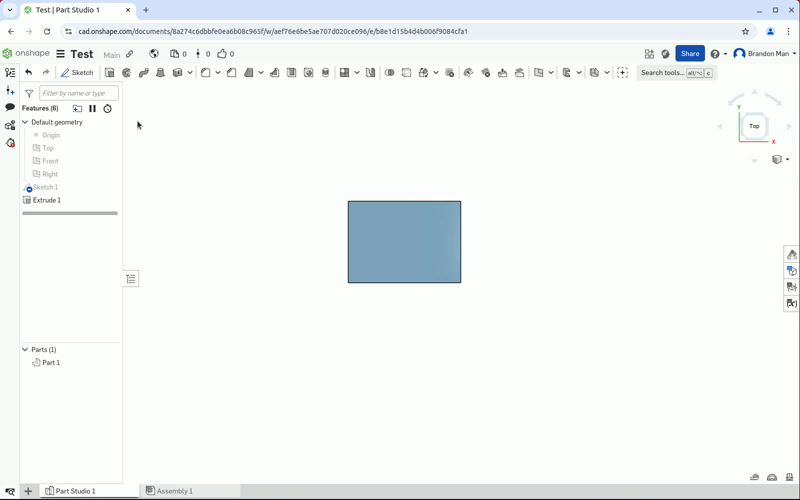
key(shift+h)
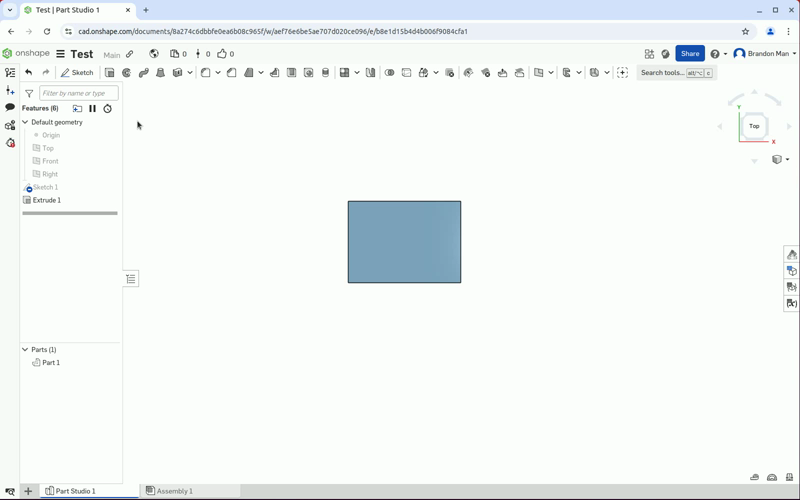
mouse_move(73, 189)
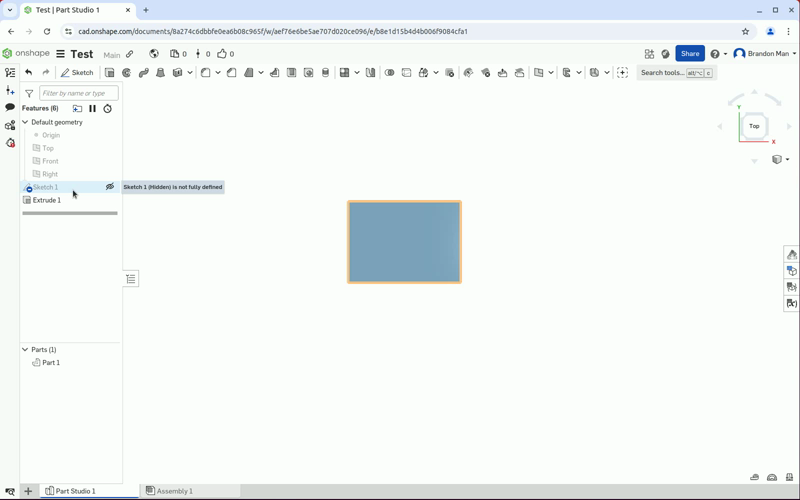
click(73, 189)
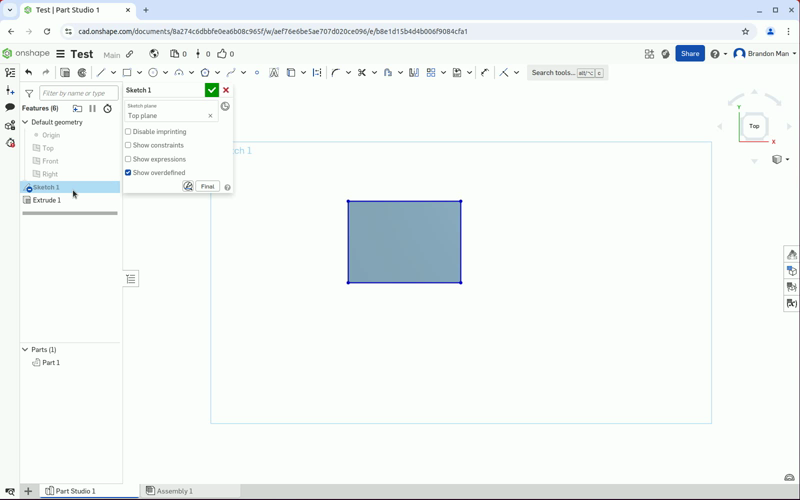
mouse_move(229, 92)
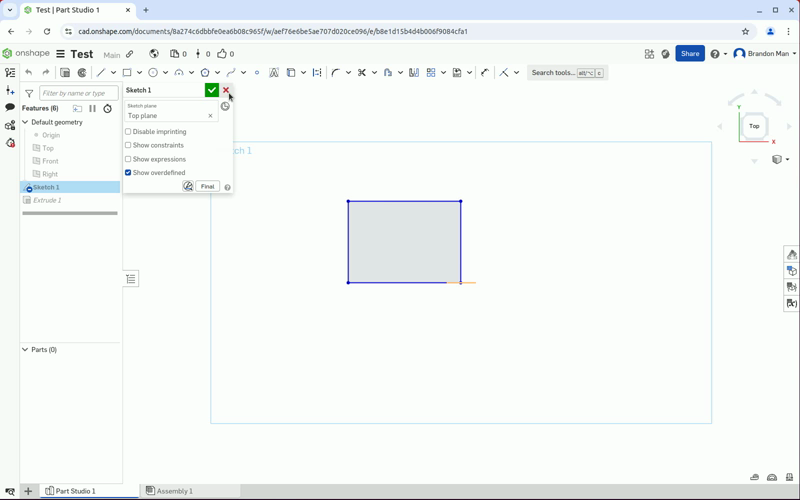
click(229, 92)
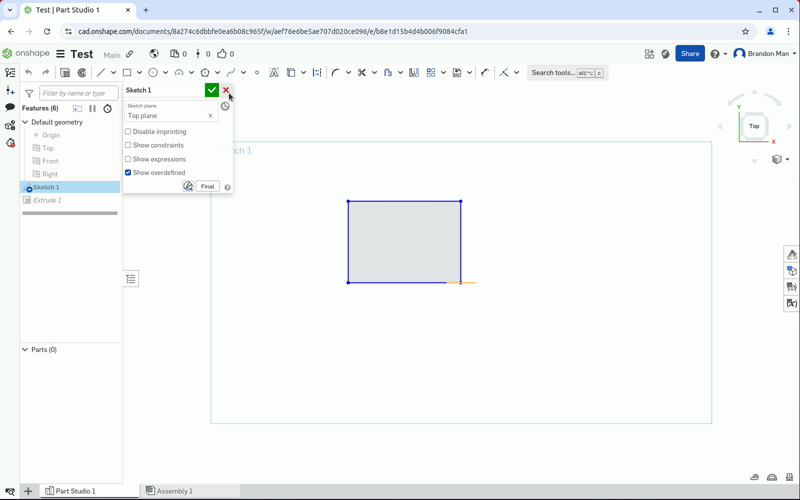
key(shift+s)
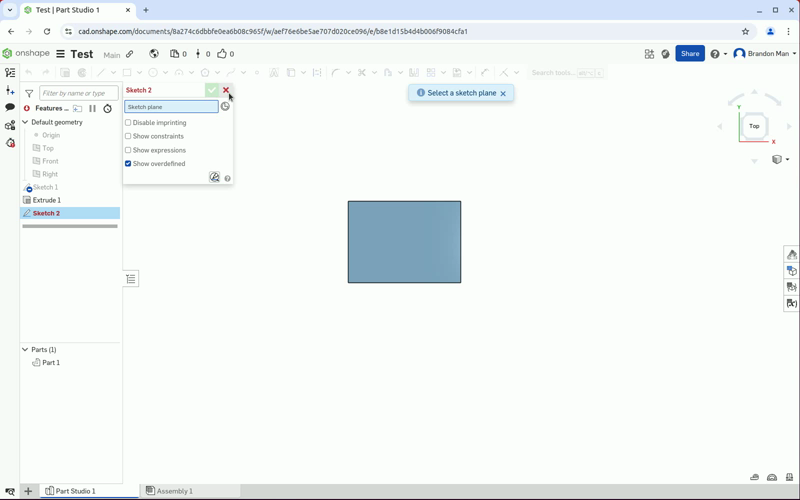
mouse_move(73, 150)
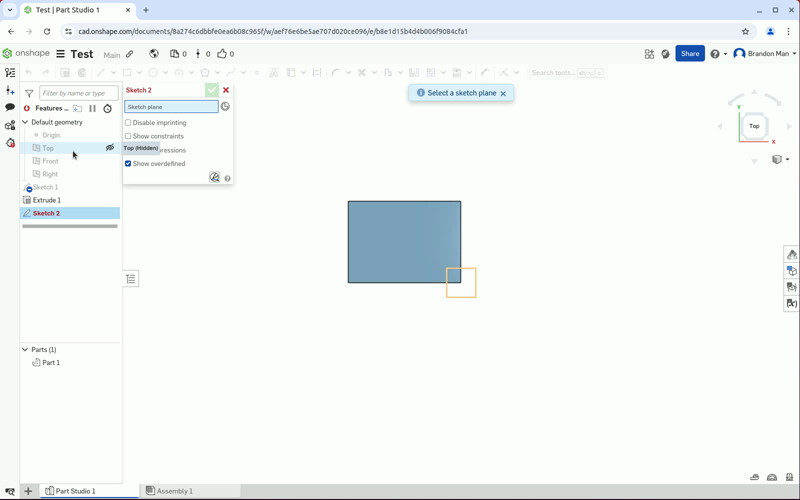
click(73, 150)
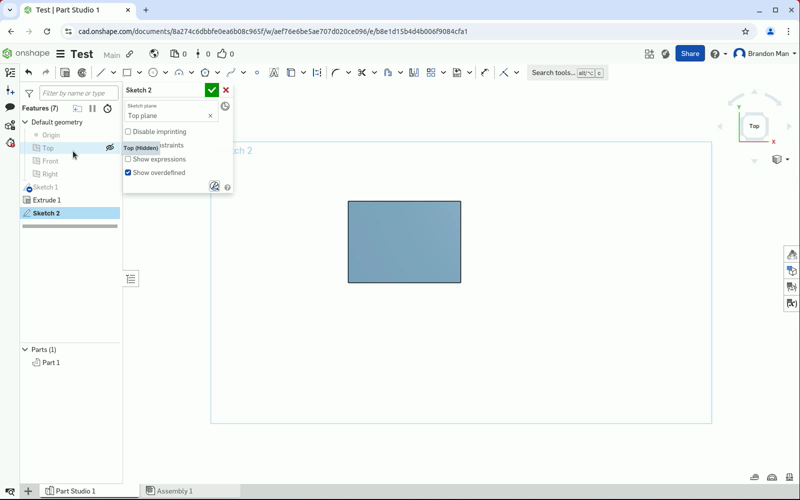
mouse_move(73, 352)
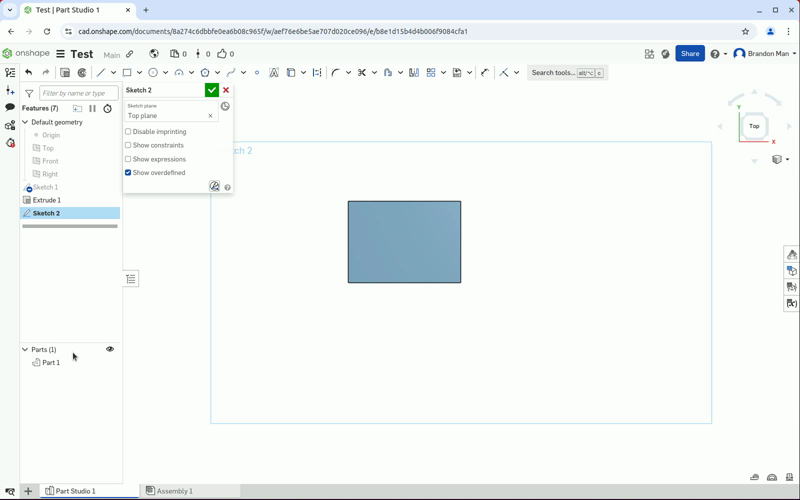
key(y)
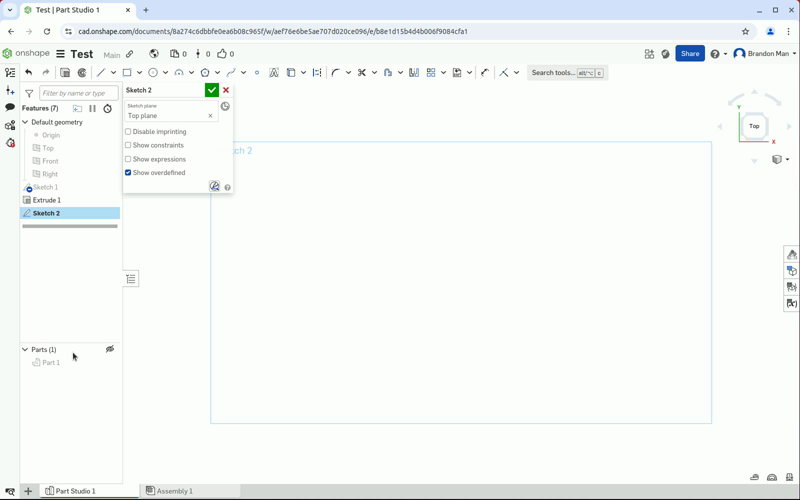
key(l)
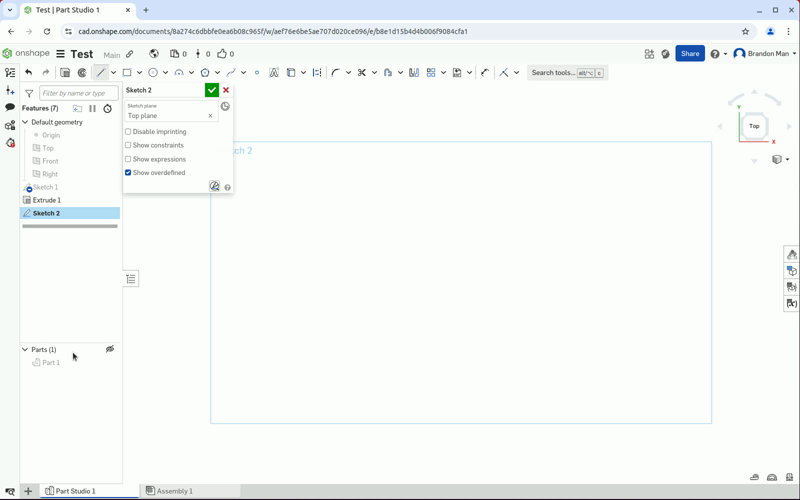
key_down(shift)
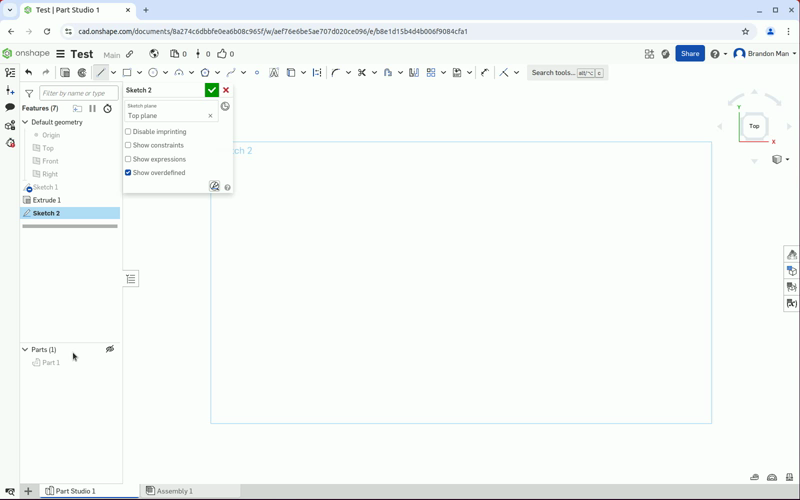
mouse_move(349, 281)
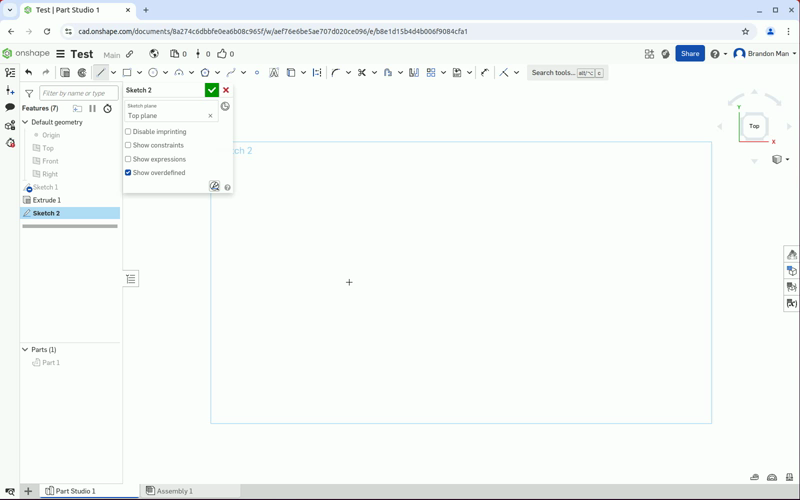
click(349, 281)
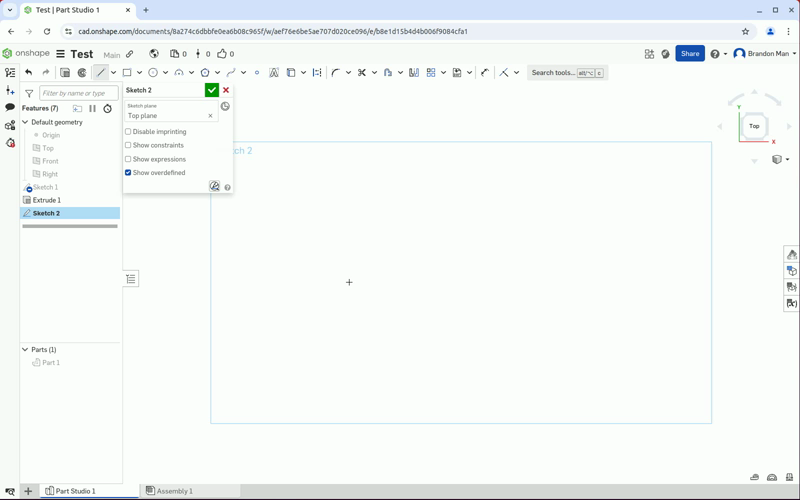
key_up(shift)
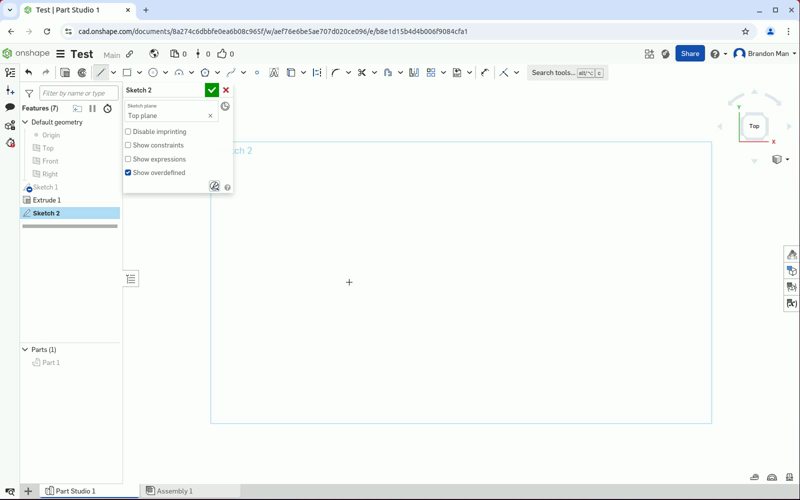
key_down(shift)
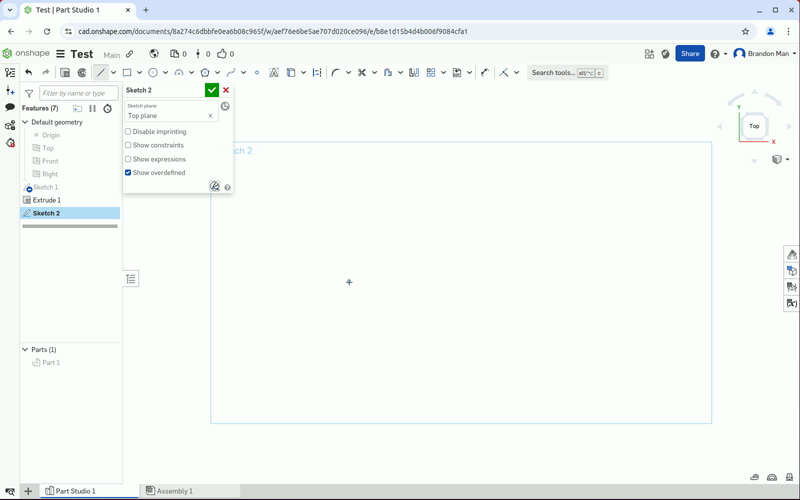
mouse_move(459, 281)
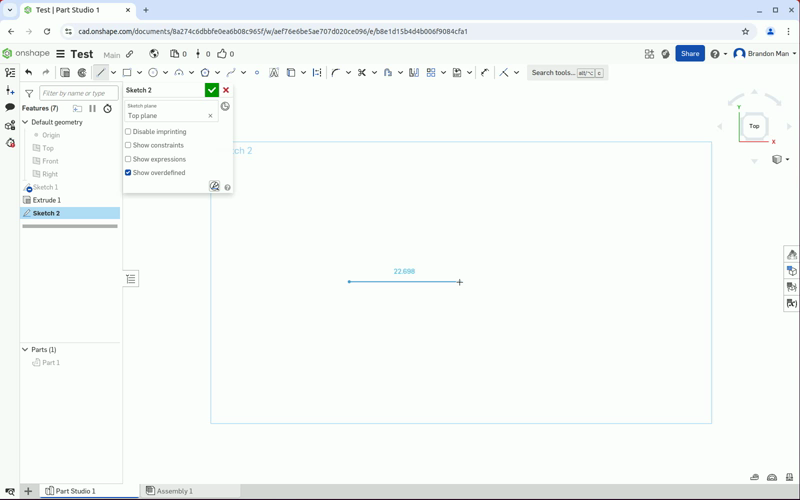
click(459, 281)
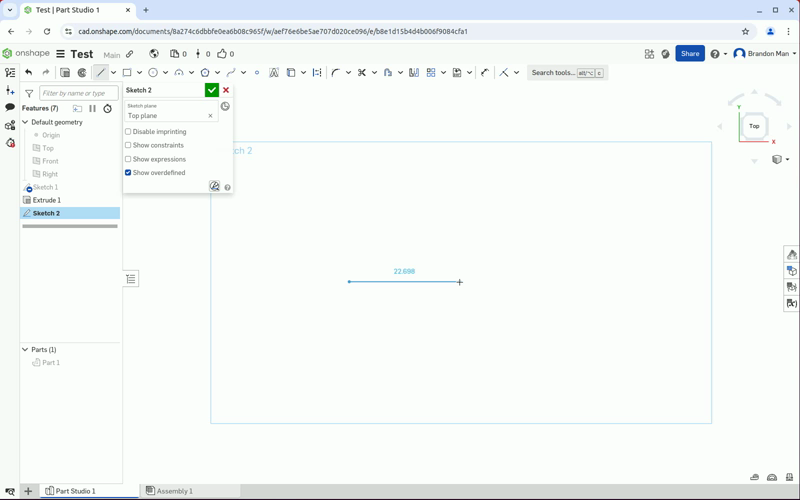
key_up(shift)
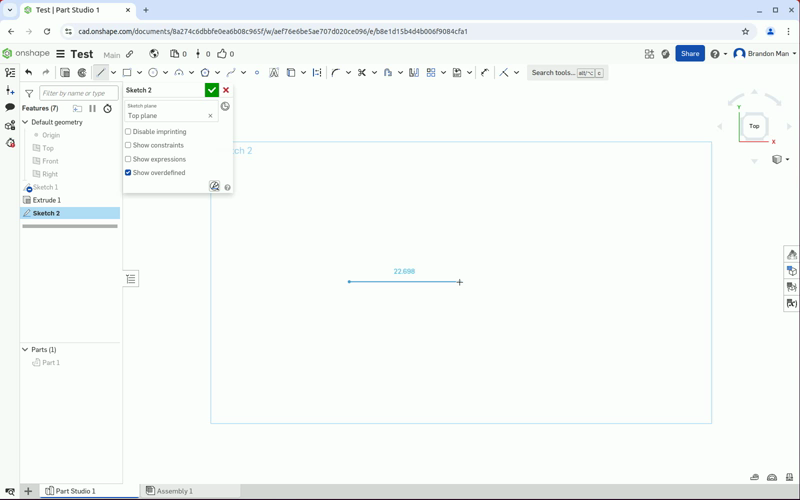
key_down(shift)
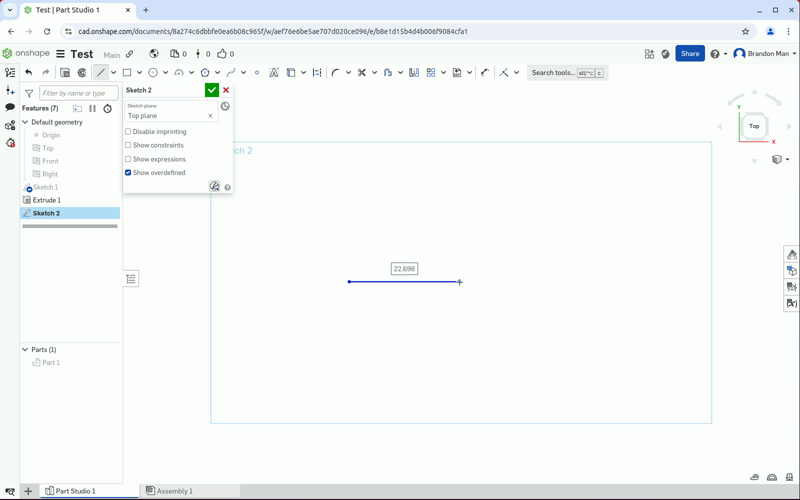
mouse_move(459, 201)
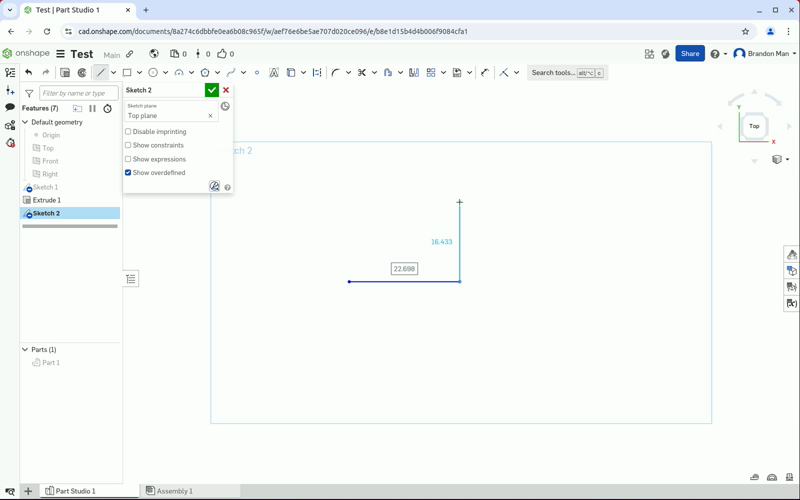
click(459, 201)
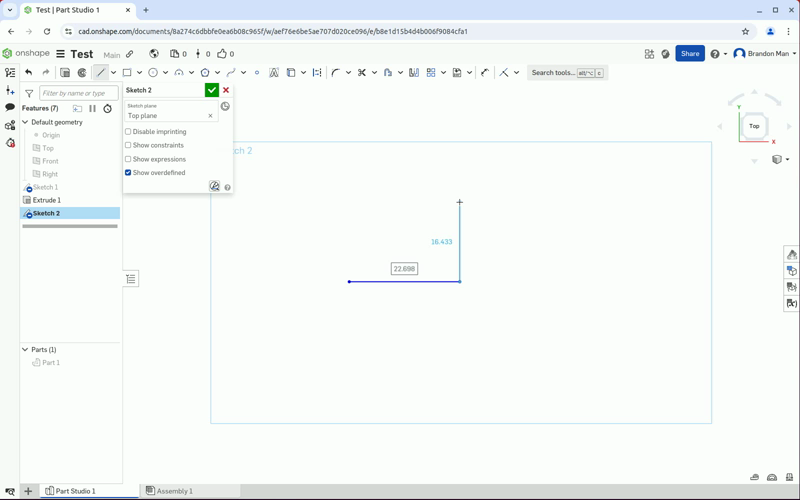
key_up(shift)
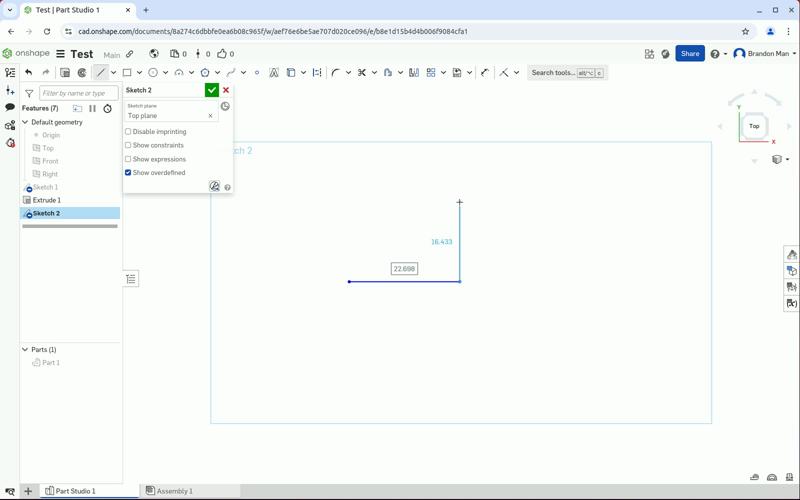
key_down(shift)
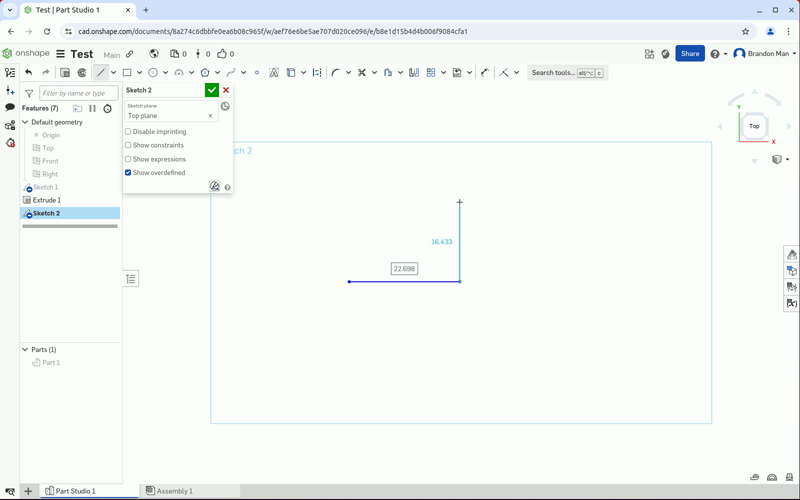
mouse_move(349, 201)
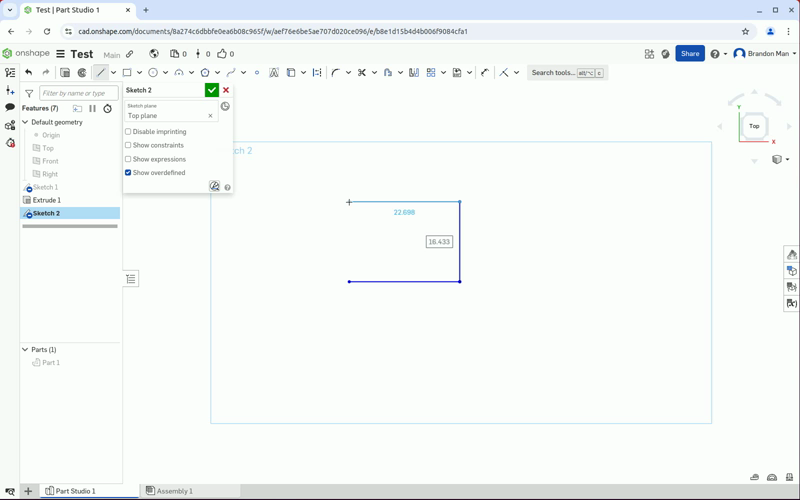
click(349, 201)
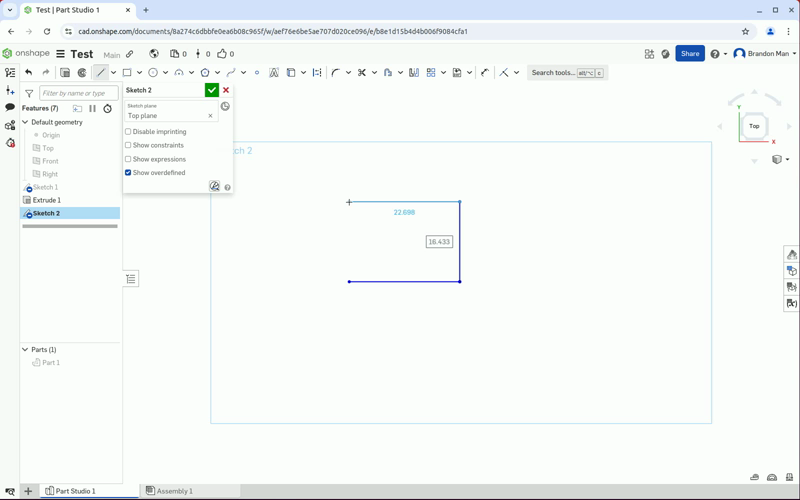
key_up(shift)
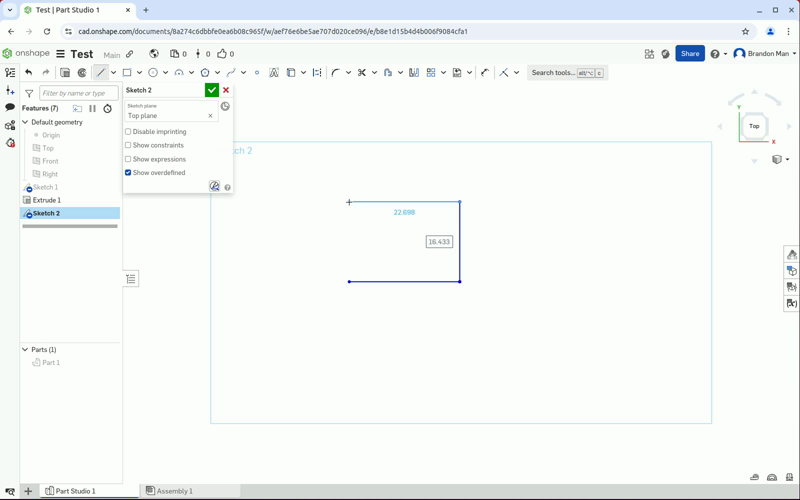
key_down(shift)
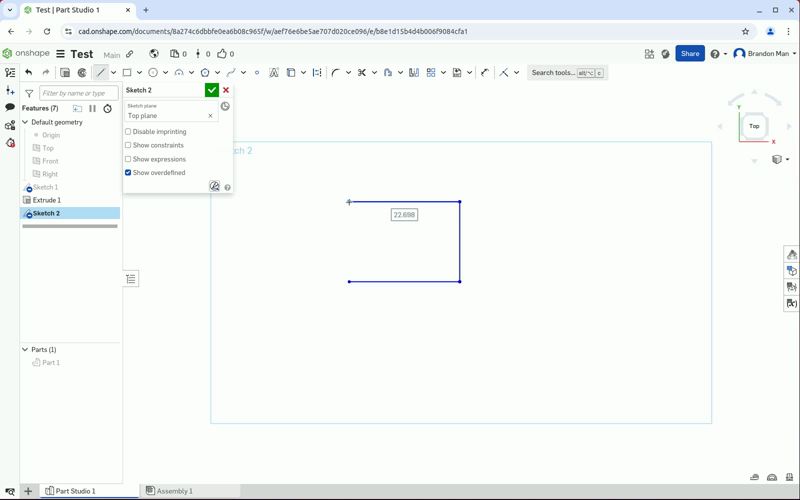
mouse_move(349, 281)
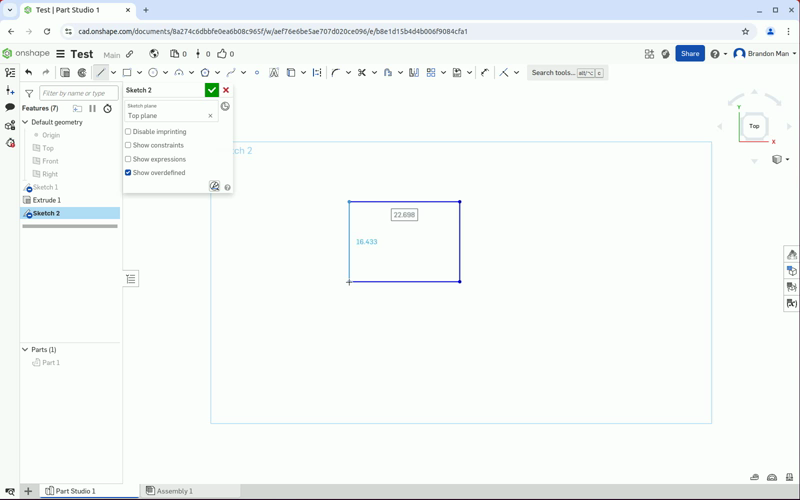
key_up(shift)
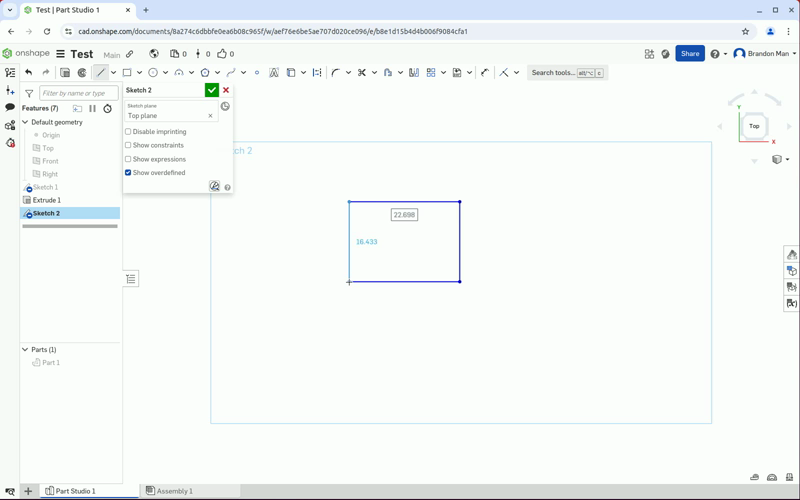
click(349, 281)
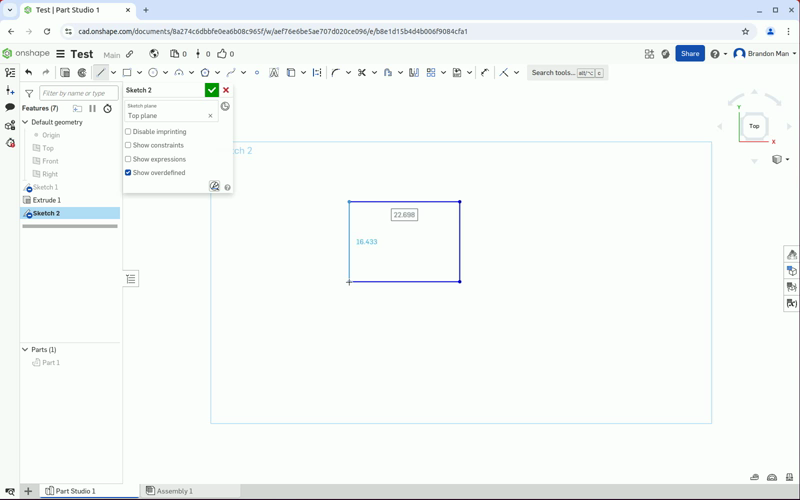
key(esc)
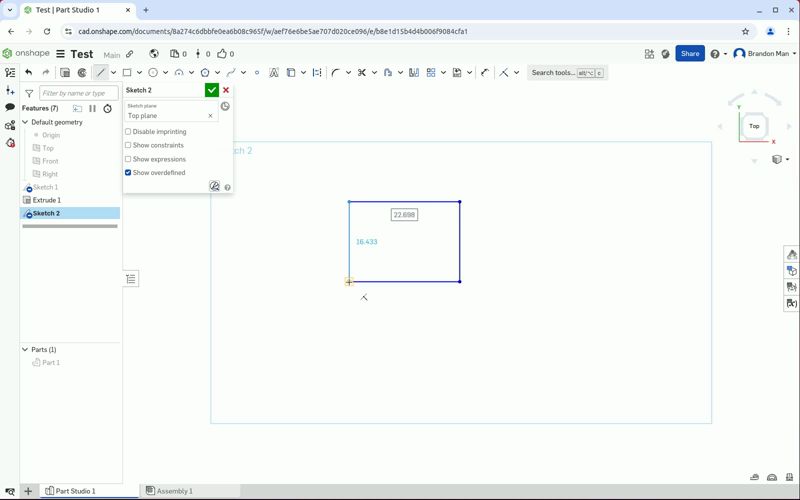
mouse_move(419, 212)
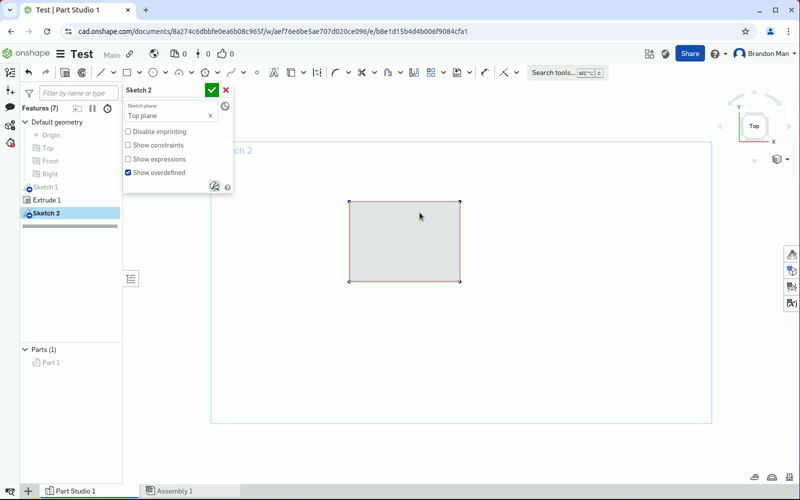
click(419, 212)
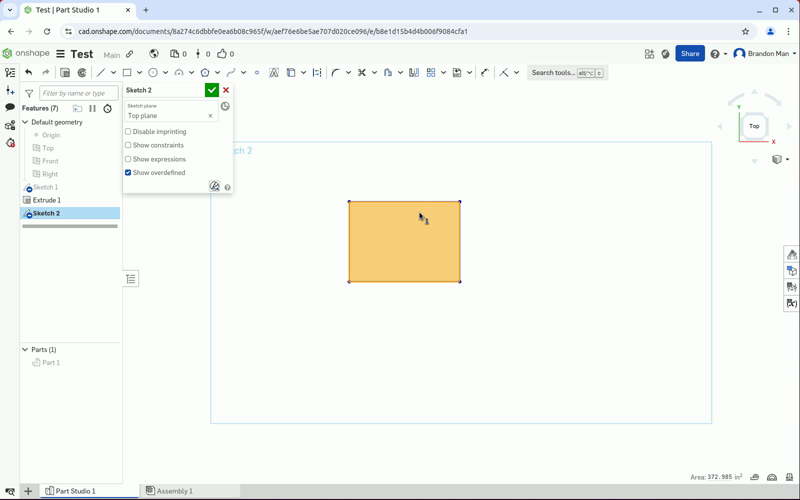
mouse_move(73, 352)
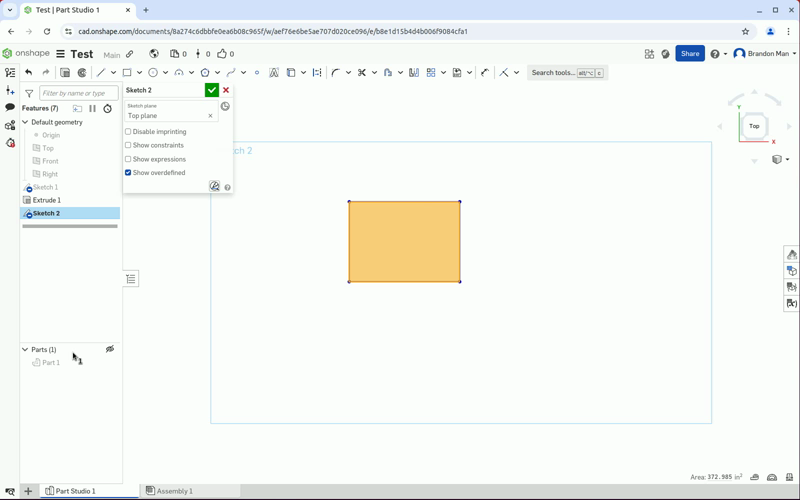
key(shift+y)
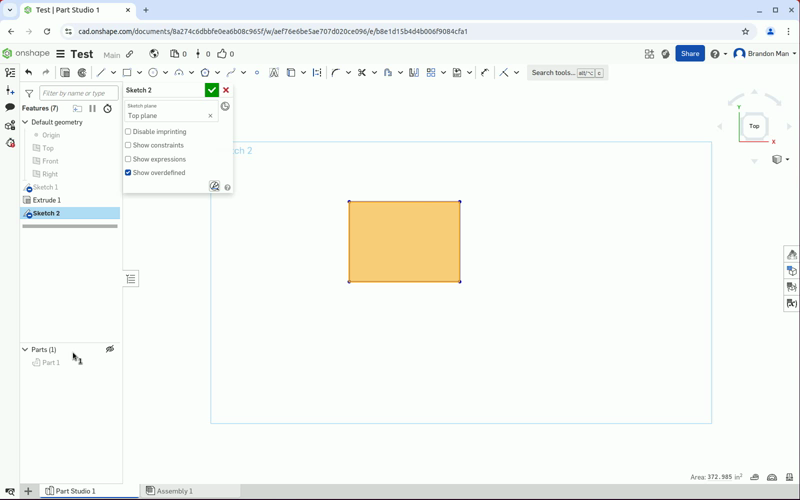
key(shift+e)
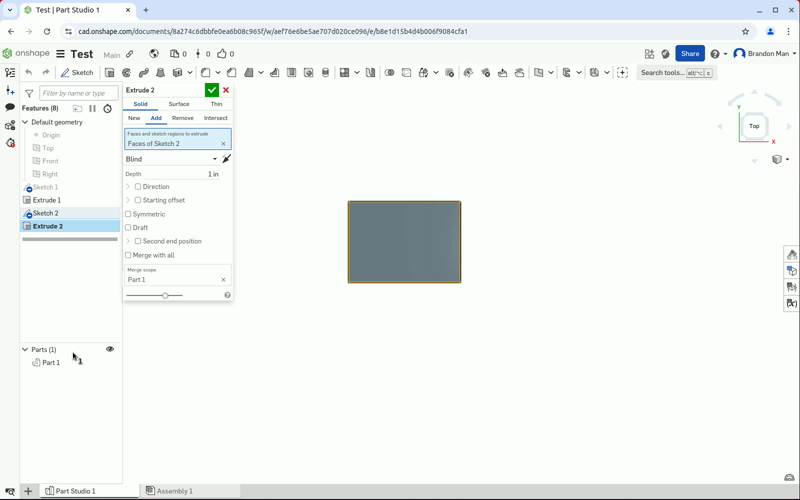
mouse_move(143, 106)
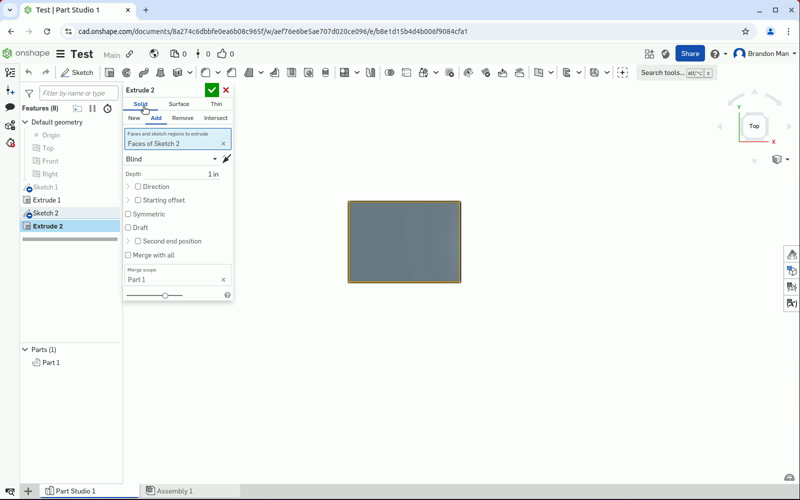
click(143, 106)
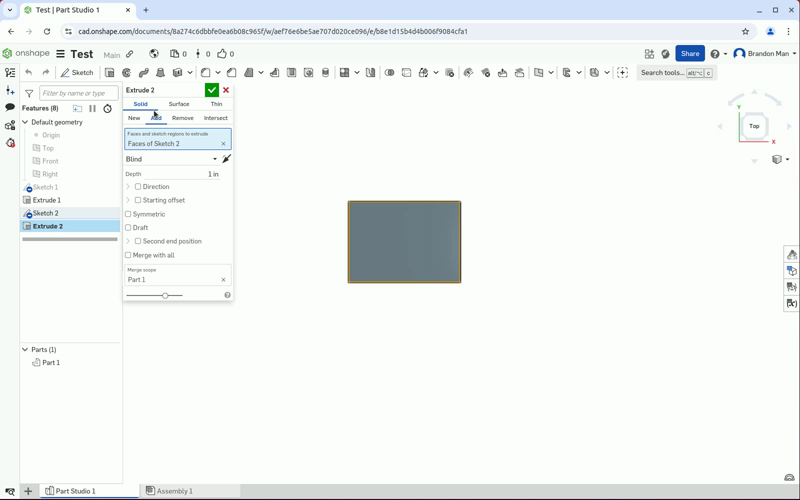
mouse_move(186, 120)
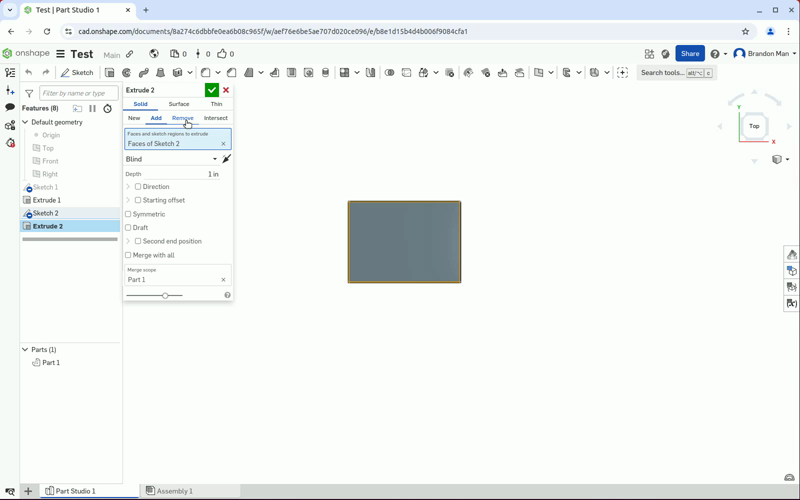
click(186, 120)
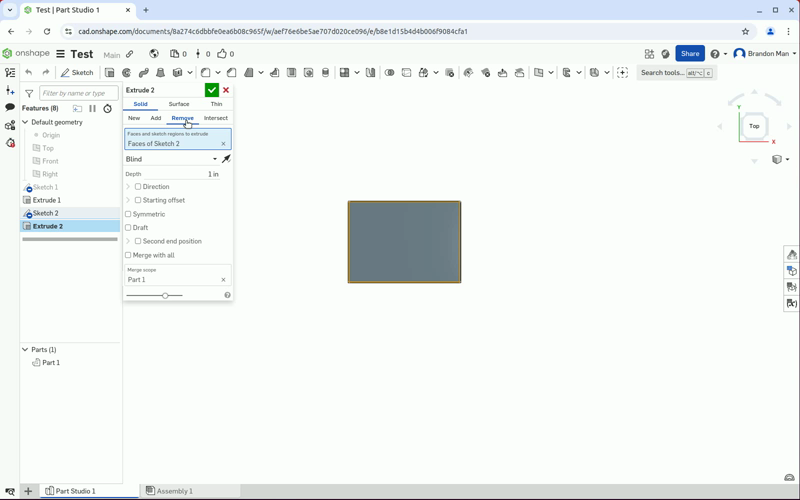
key(tab, 4)
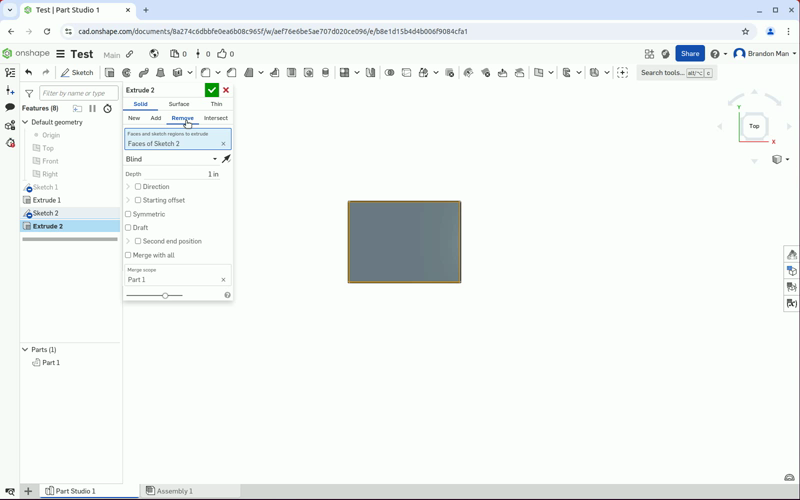
text(4.814)
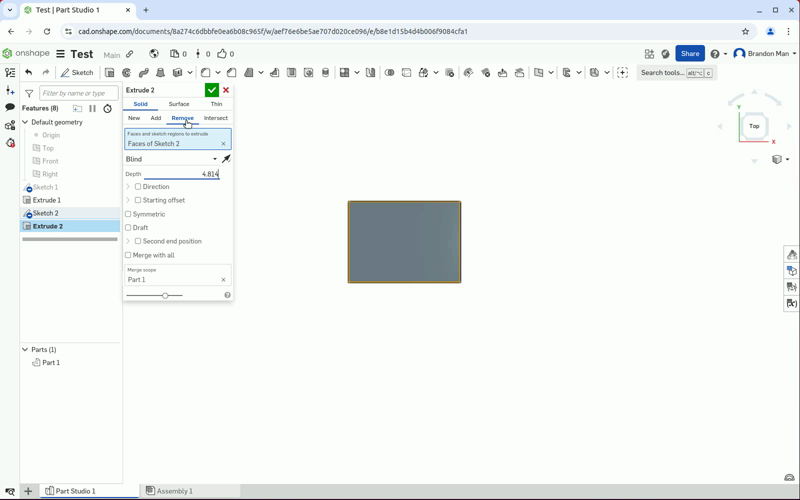
key(tab, 6)
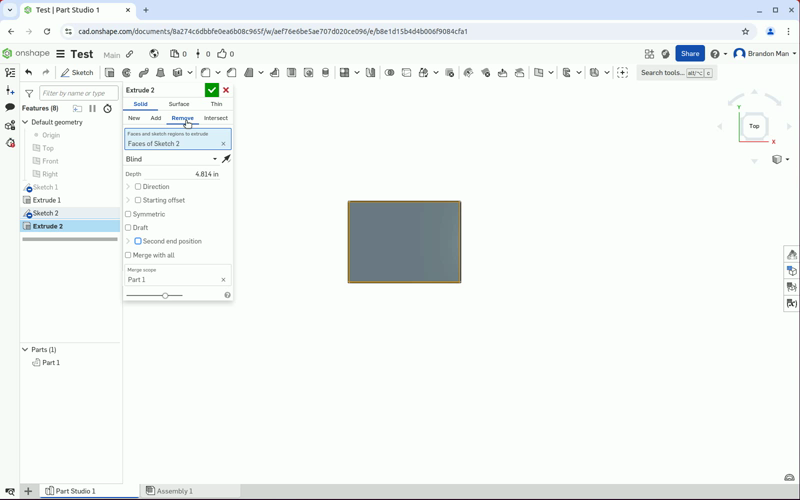
key(space)
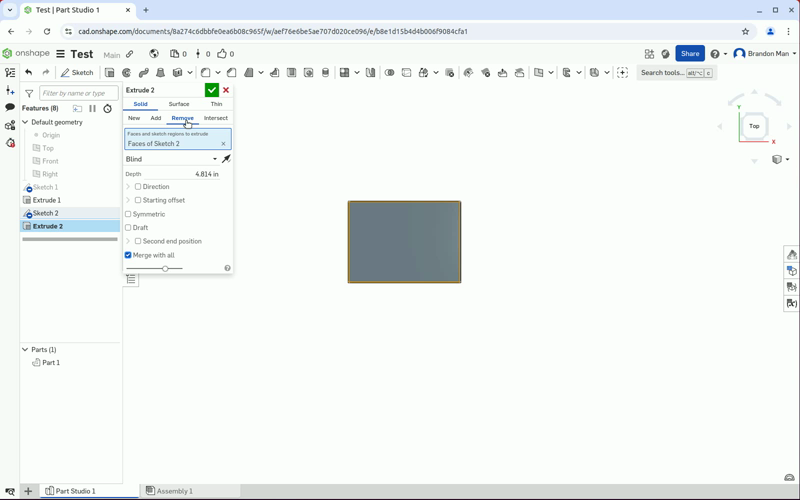
key(enter)
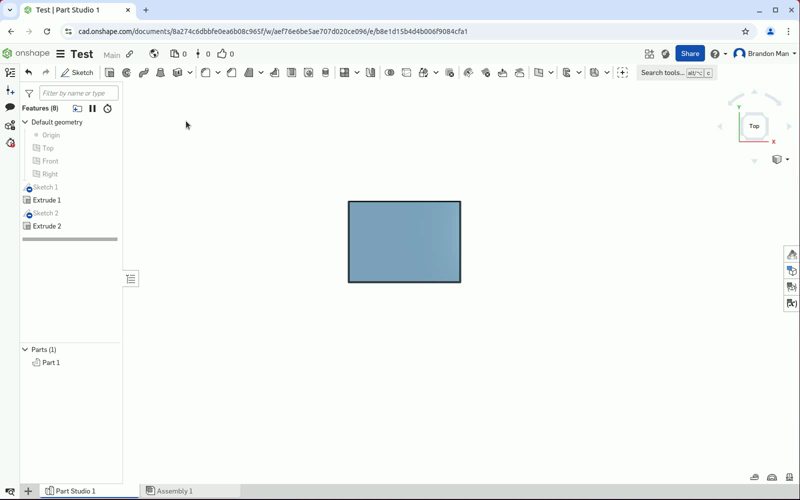
key(shift+h)
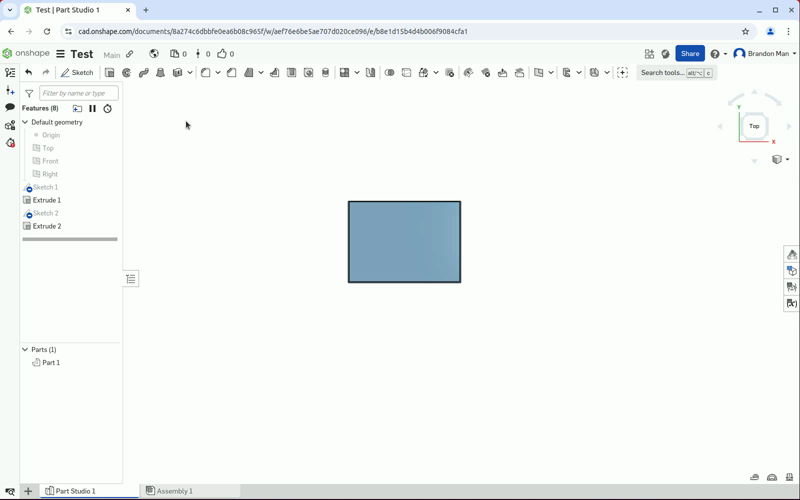
key(shift+h)
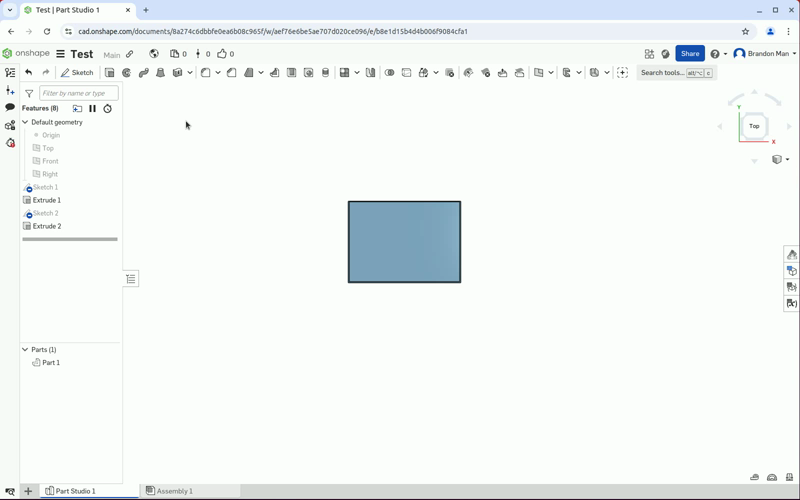
key(shift+7)
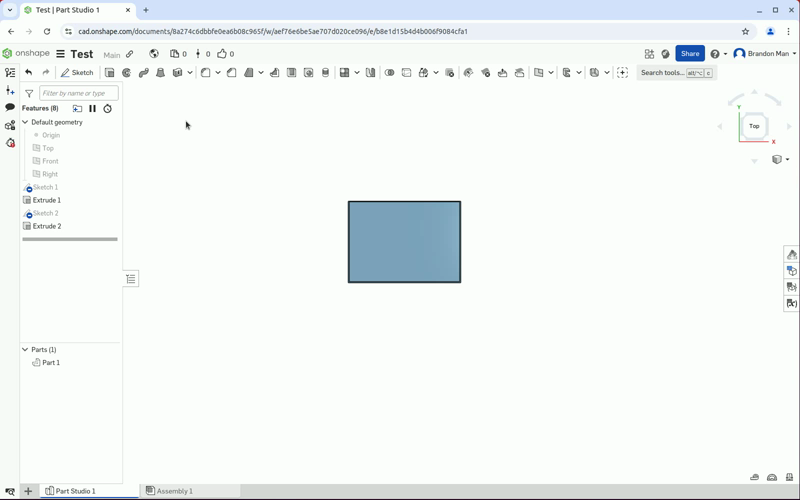
key(up, 3)
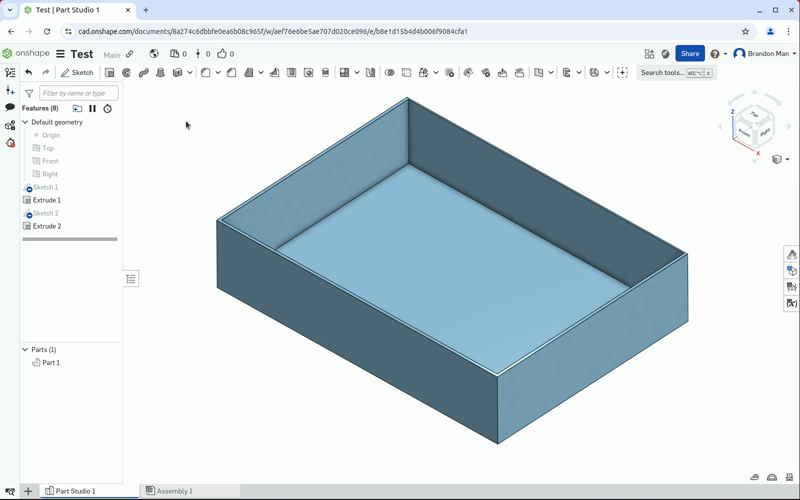
key(left, 3)
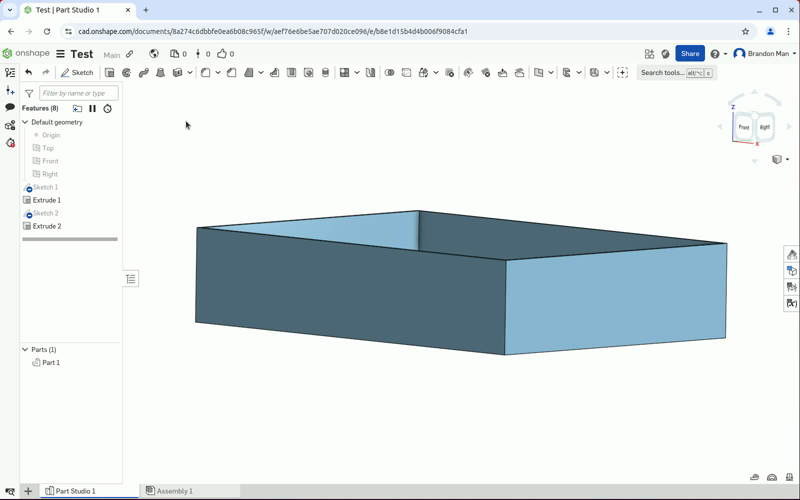
key(right, 3)
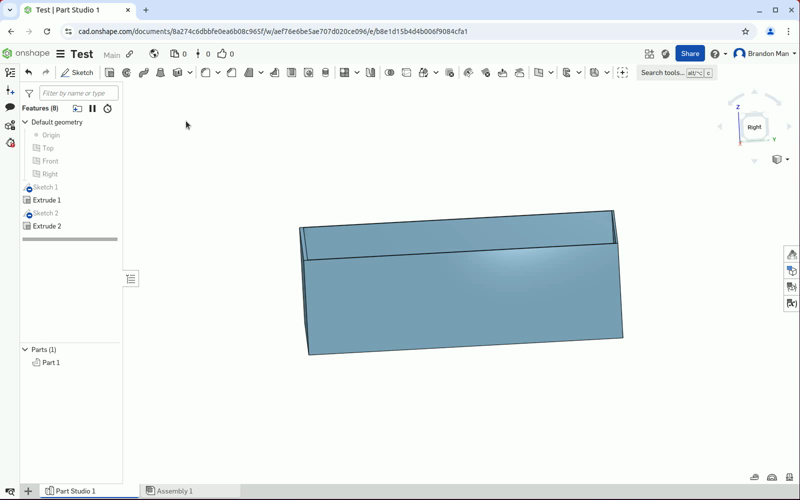
key(down, 3)
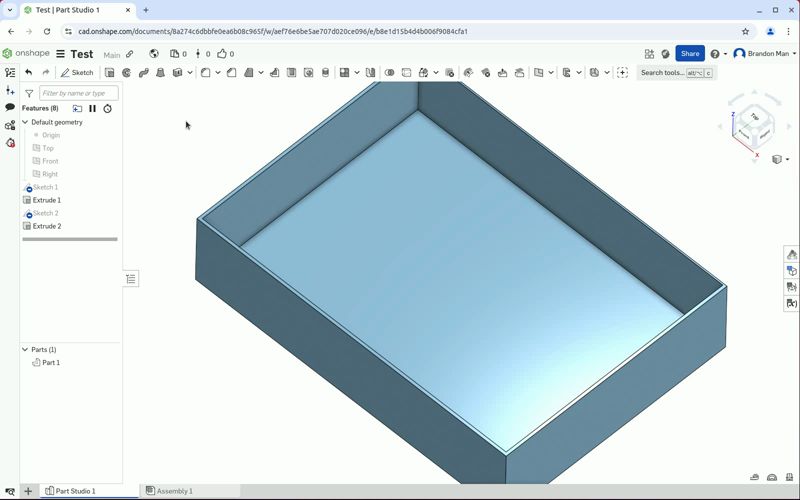
mouse_move(73, 189)
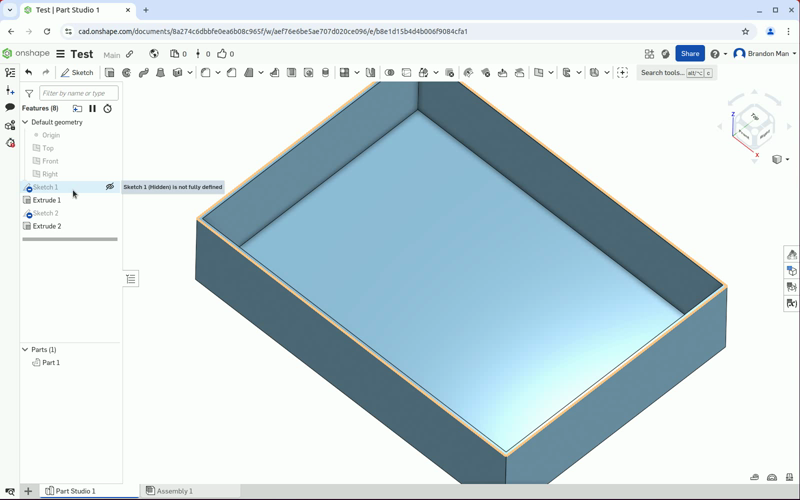
click(73, 189)